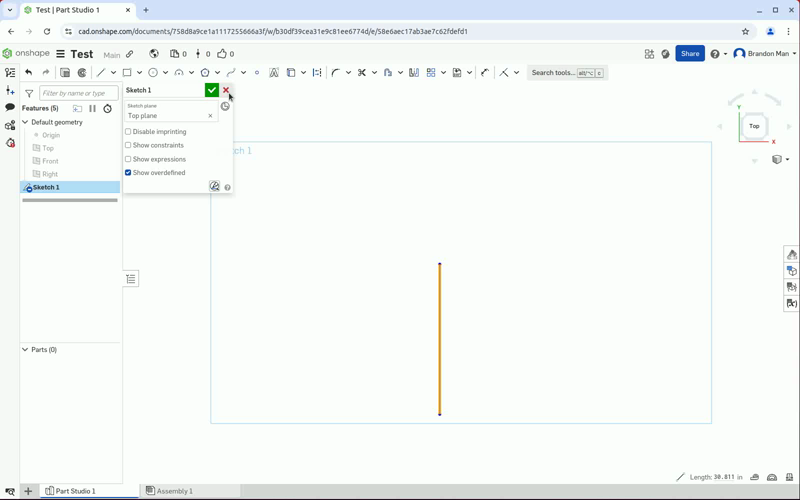
key(shift+h)
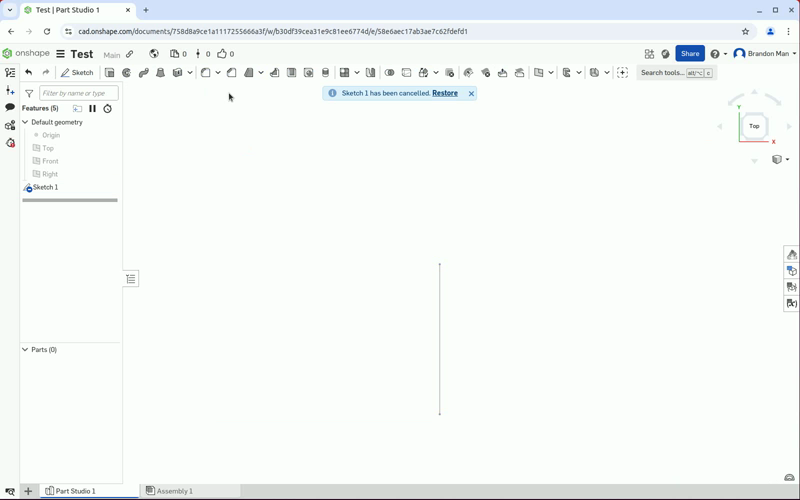
mouse_move(73, 352)
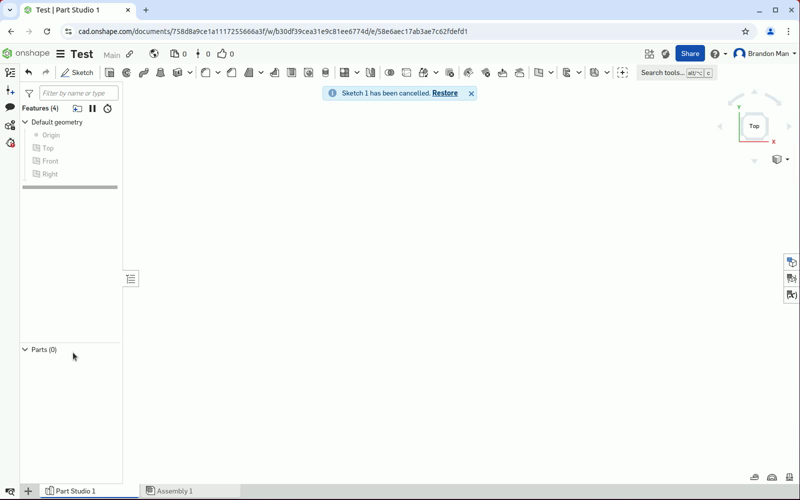
key(y)
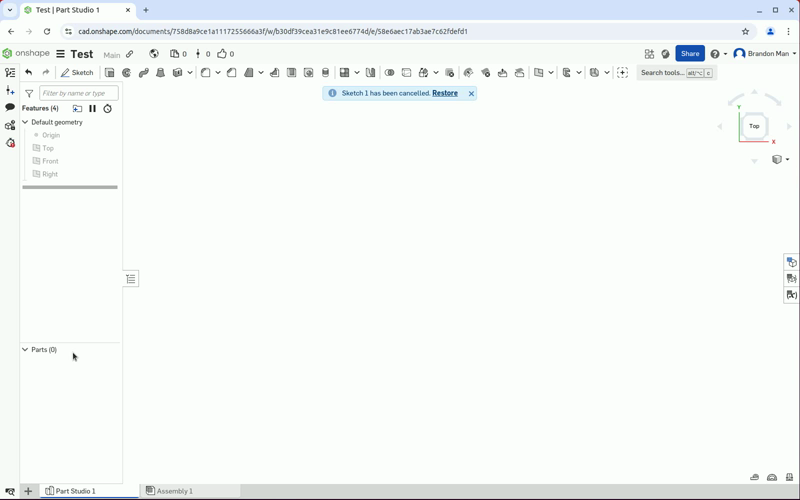
key(shift+p)
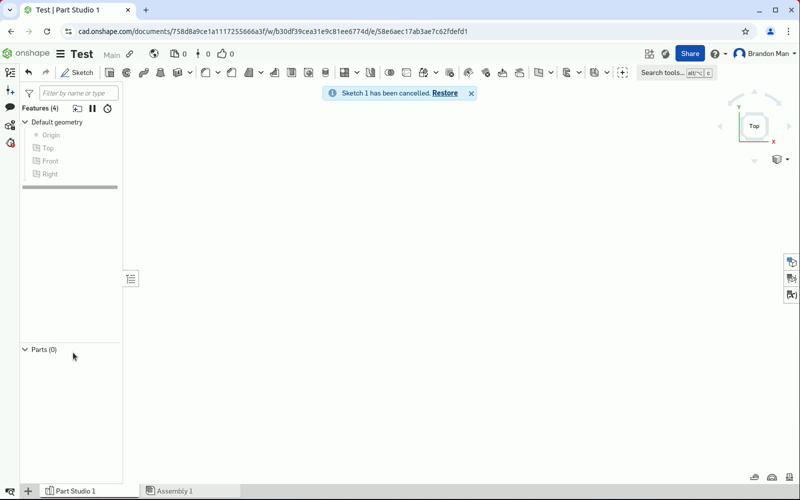
key(space)
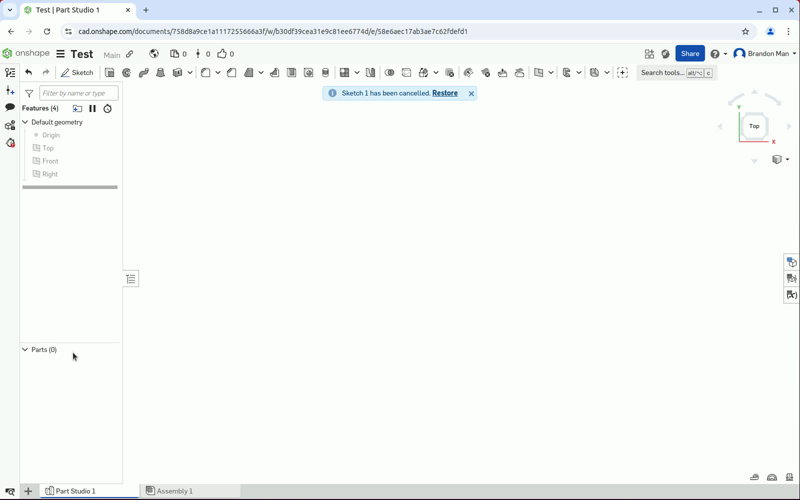
key_down(shift)
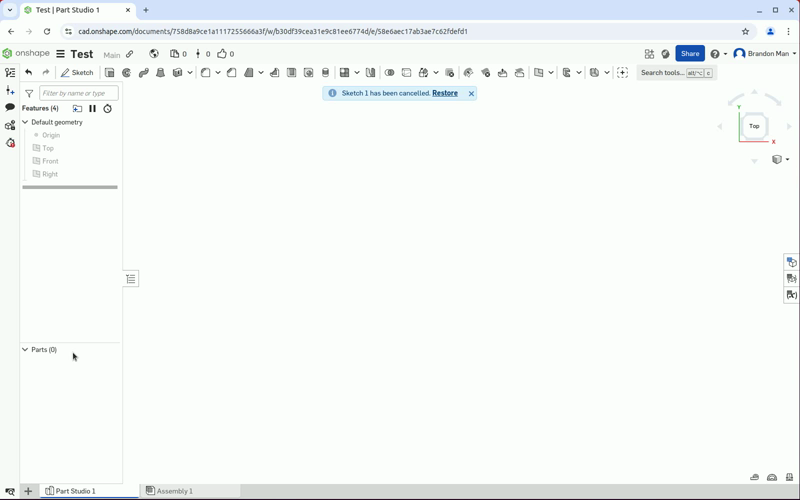
key(up)
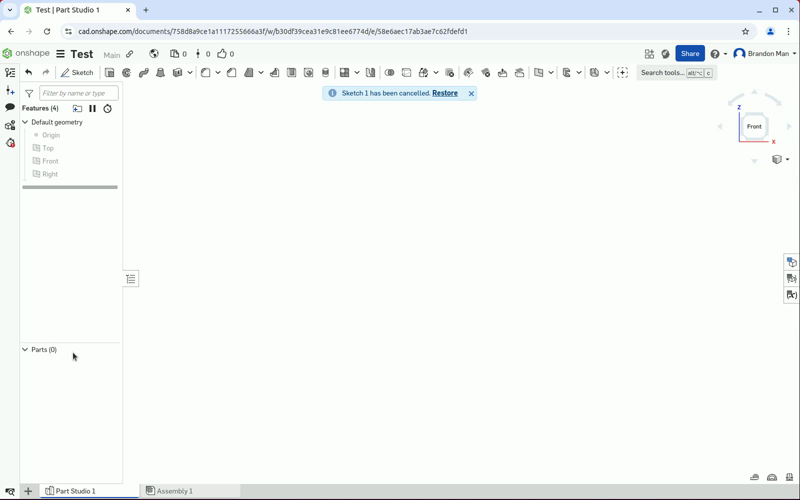
key_up(shift)
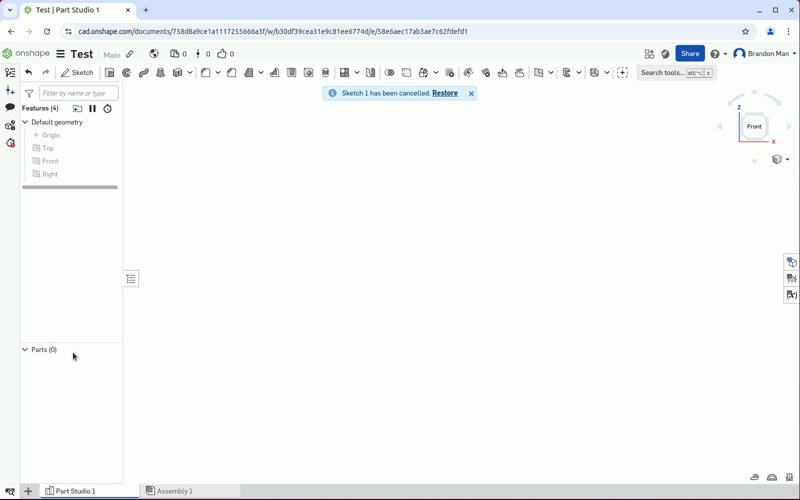
mouse_move(73, 352)
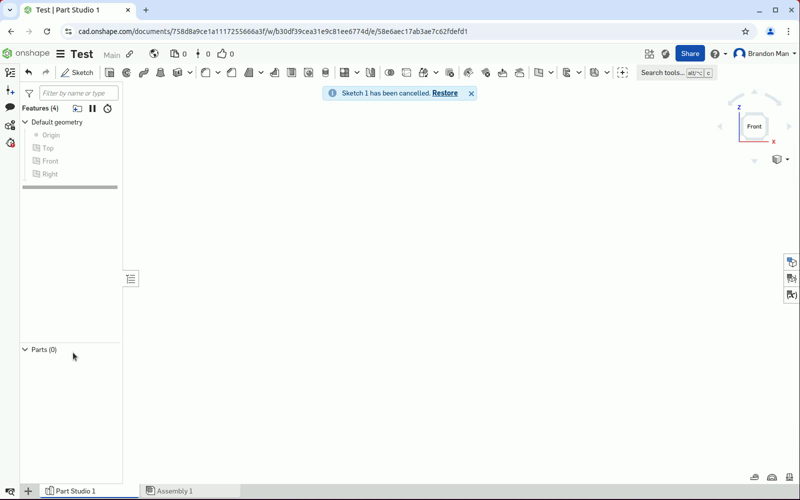
key(shift+y)
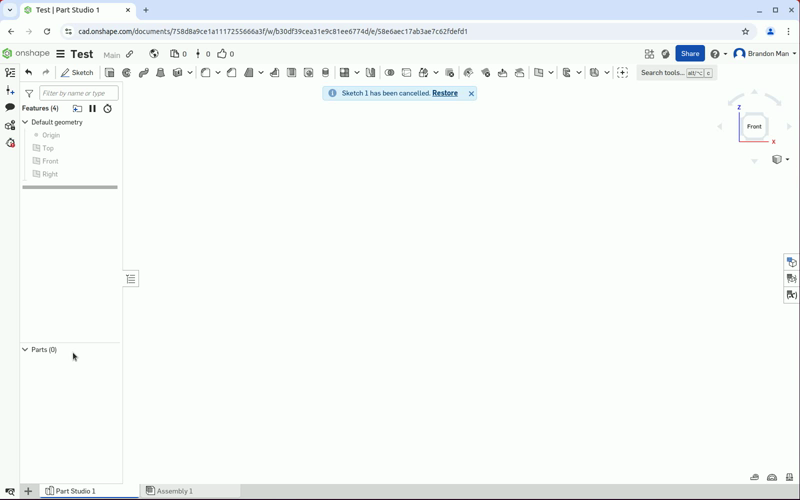
key(shift+s)
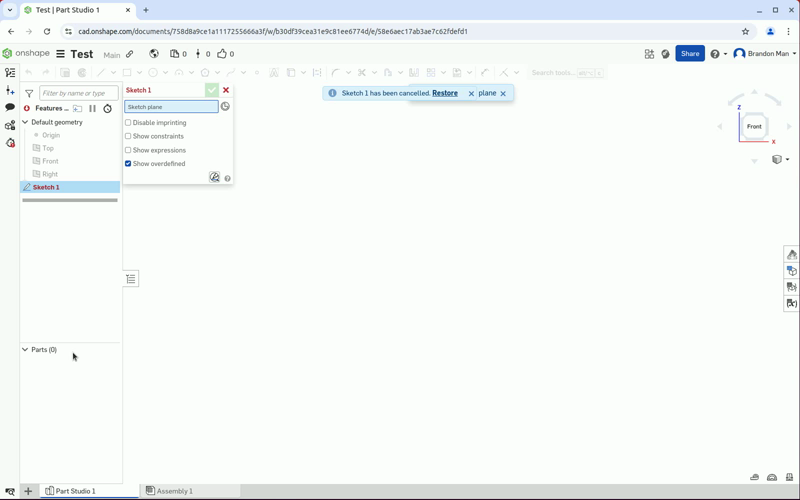
mouse_move(73, 163)
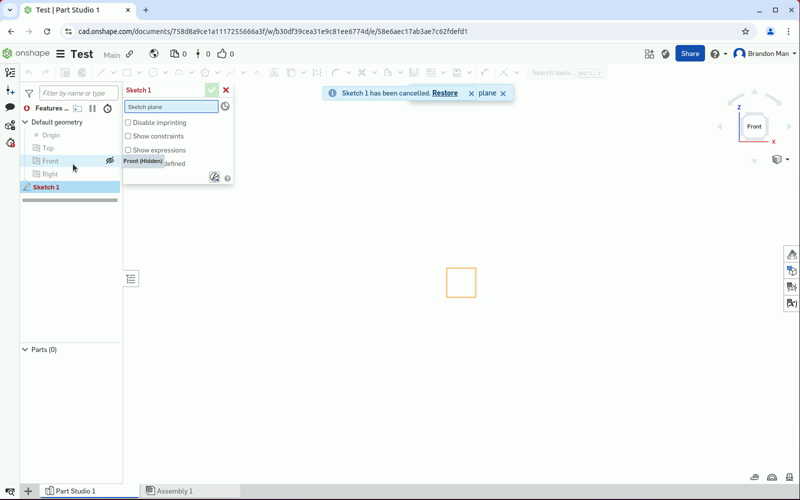
click(73, 163)
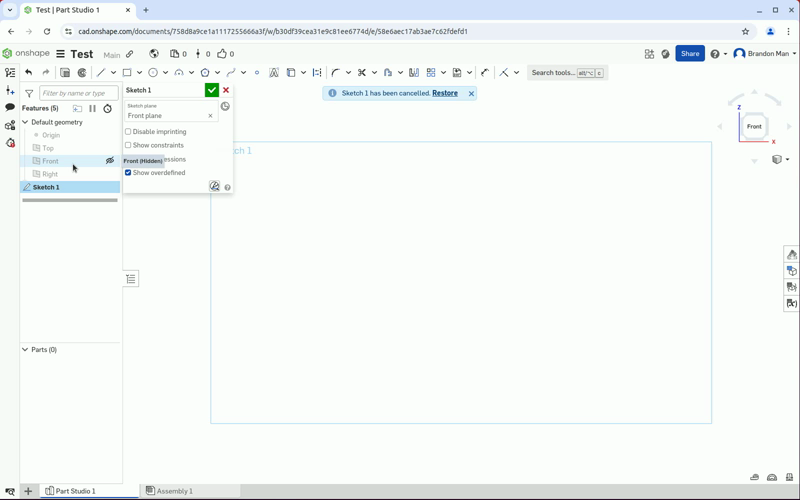
mouse_move(73, 352)
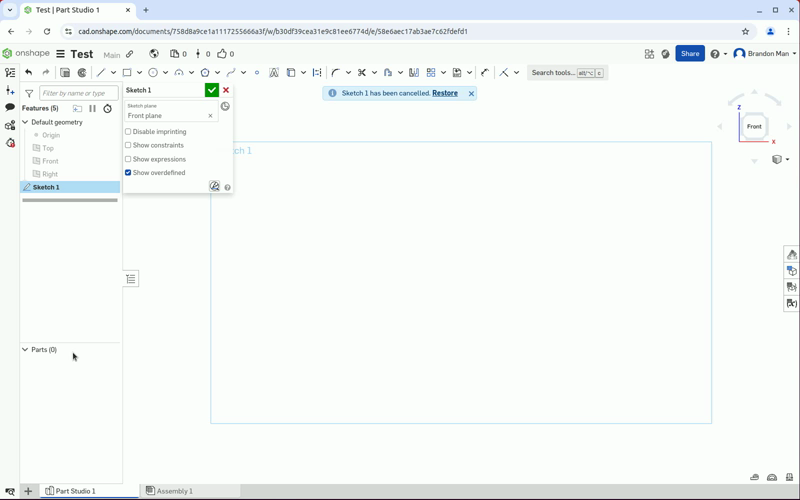
key(y)
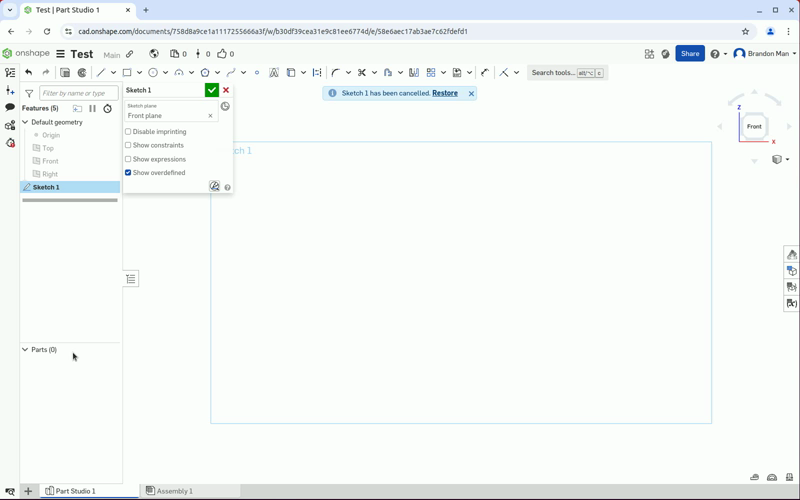
key(l)
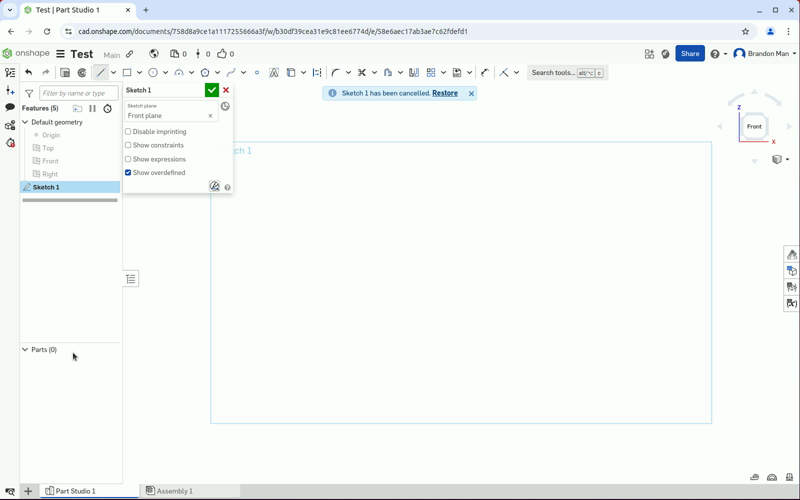
key_down(shift)
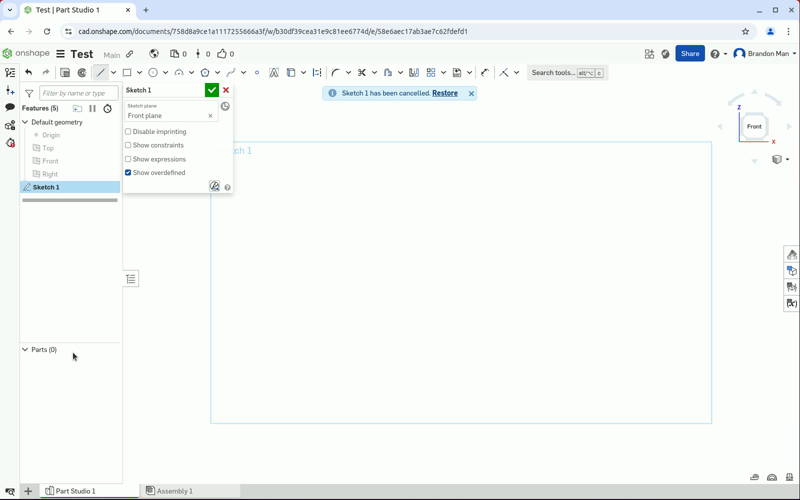
mouse_move(348, 282)
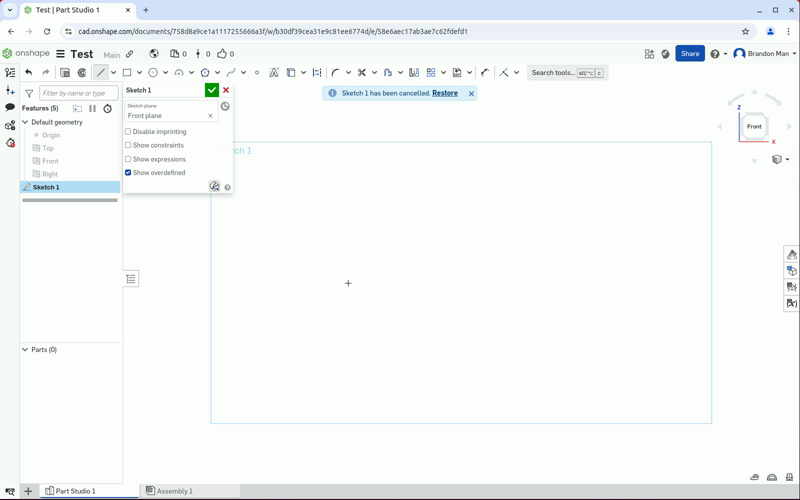
click(348, 282)
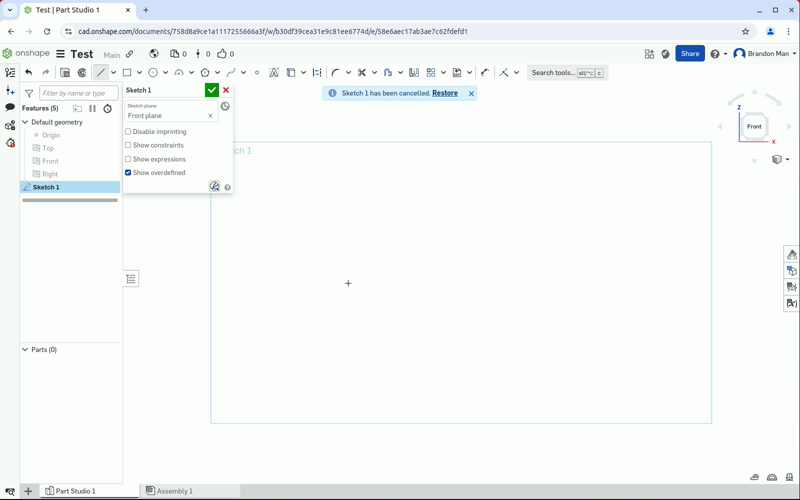
key_up(shift)
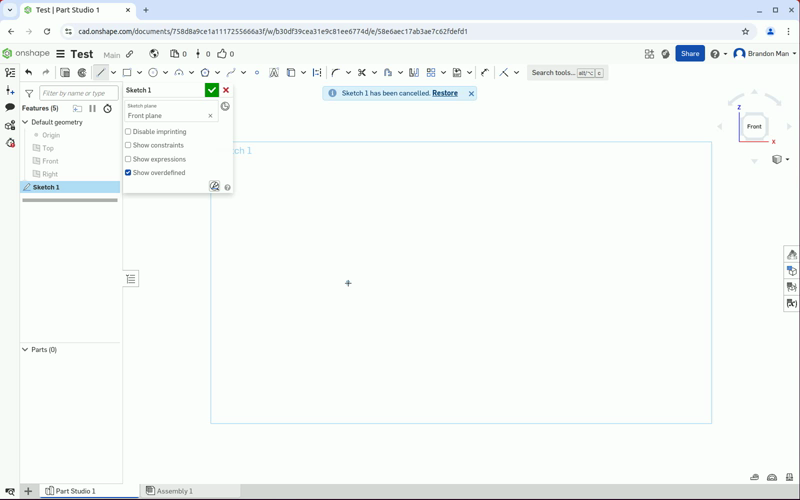
key_down(shift)
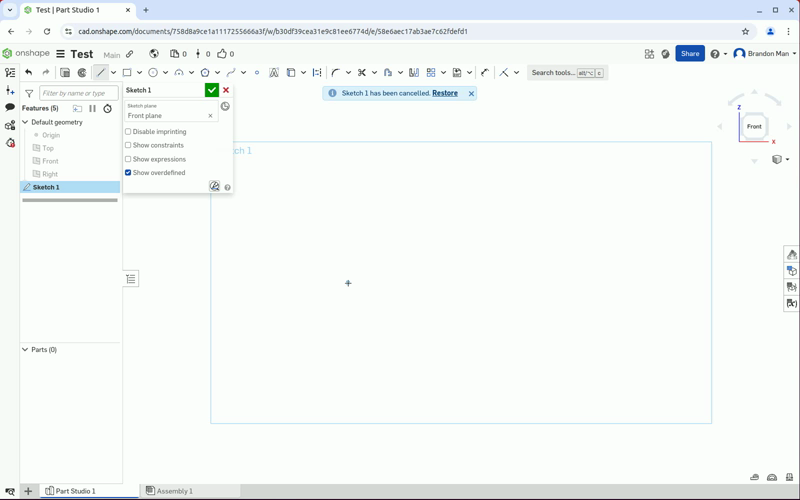
mouse_move(460, 282)
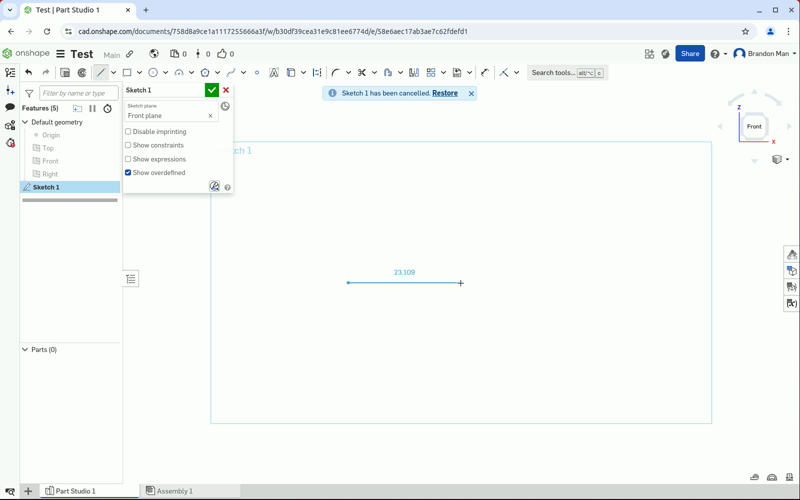
click(460, 282)
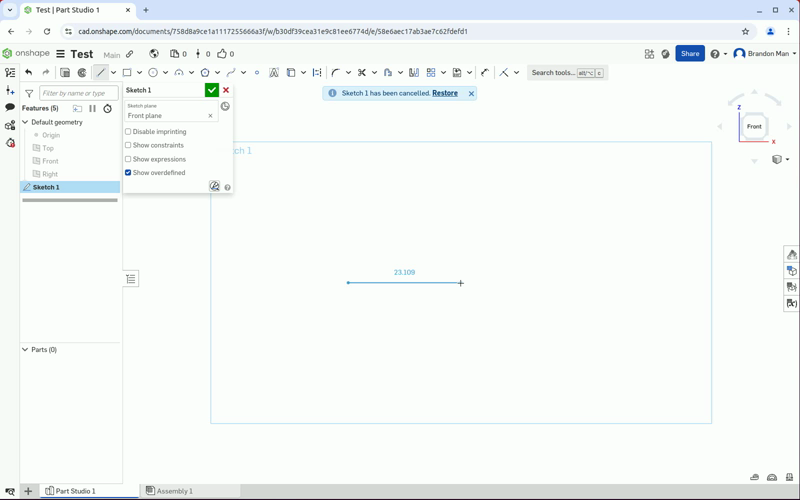
key_up(shift)
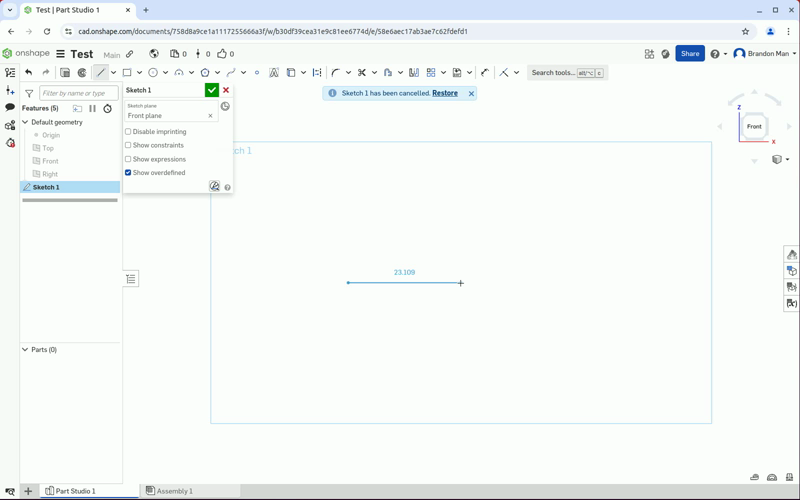
key_down(shift)
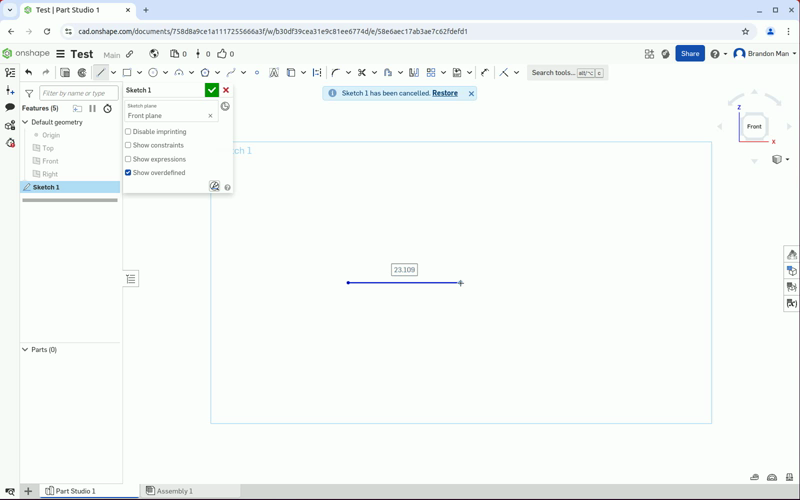
mouse_move(460, 170)
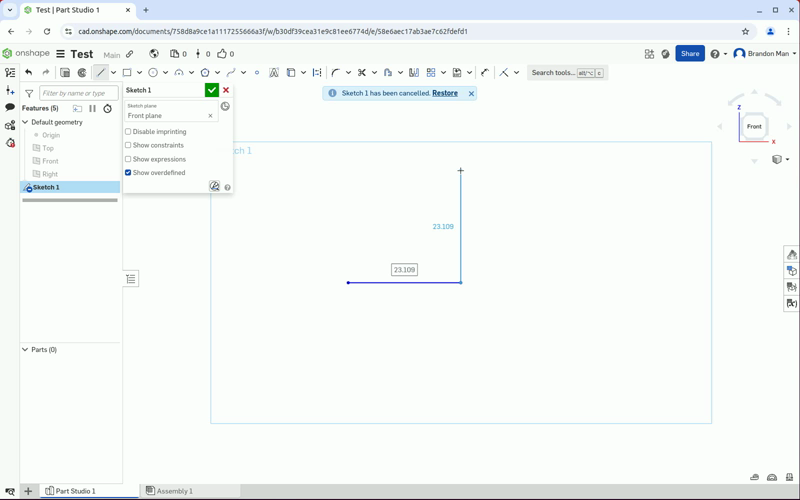
click(460, 170)
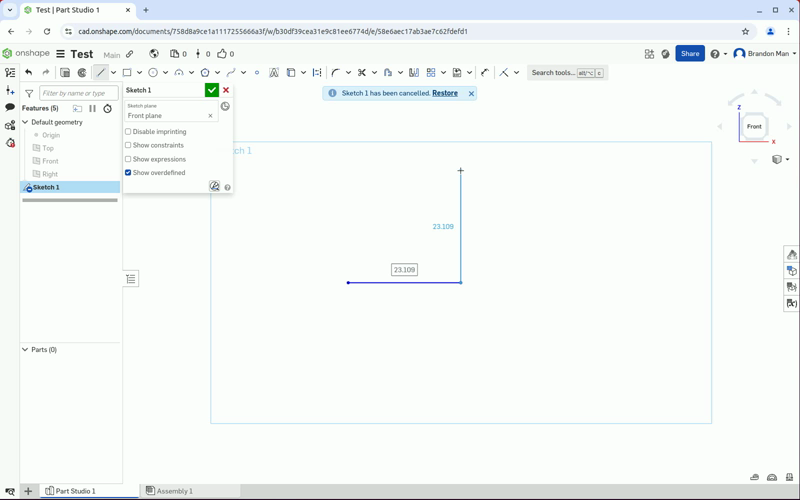
key_up(shift)
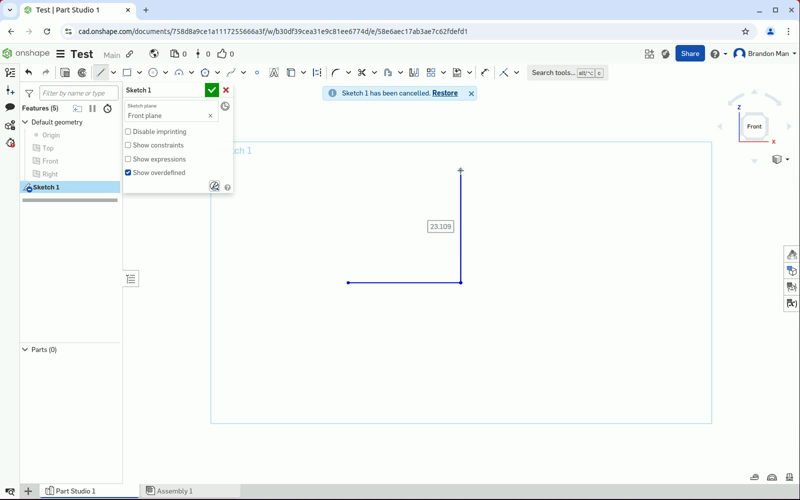
key_down(shift)
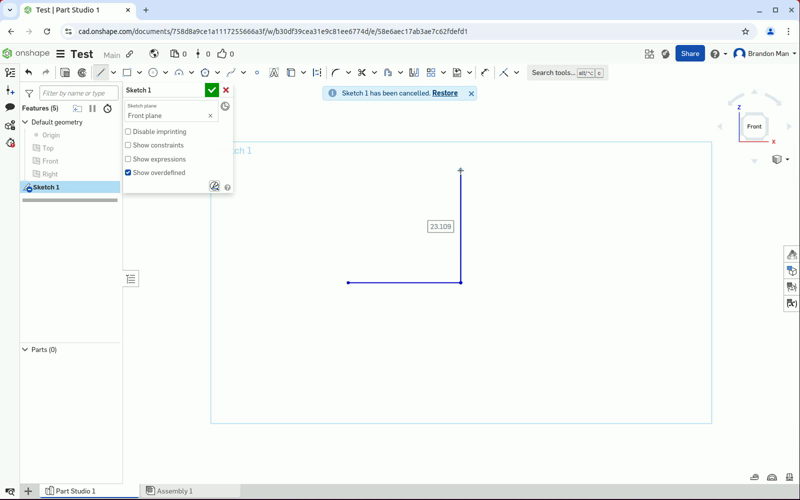
mouse_move(348, 170)
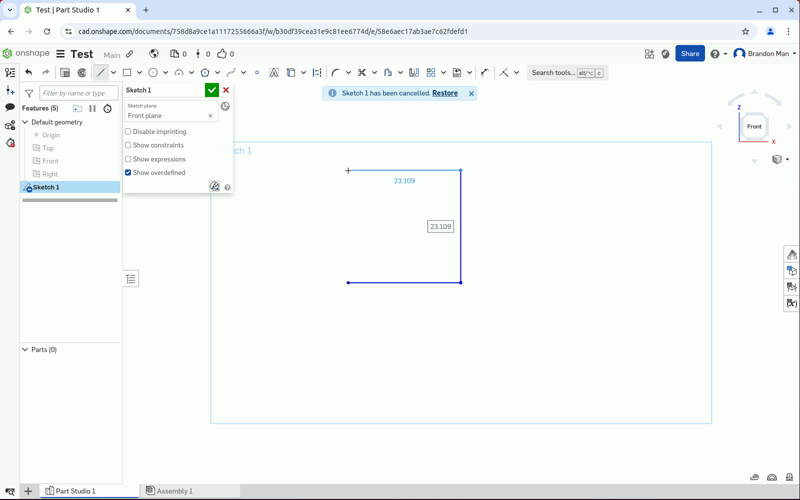
click(348, 170)
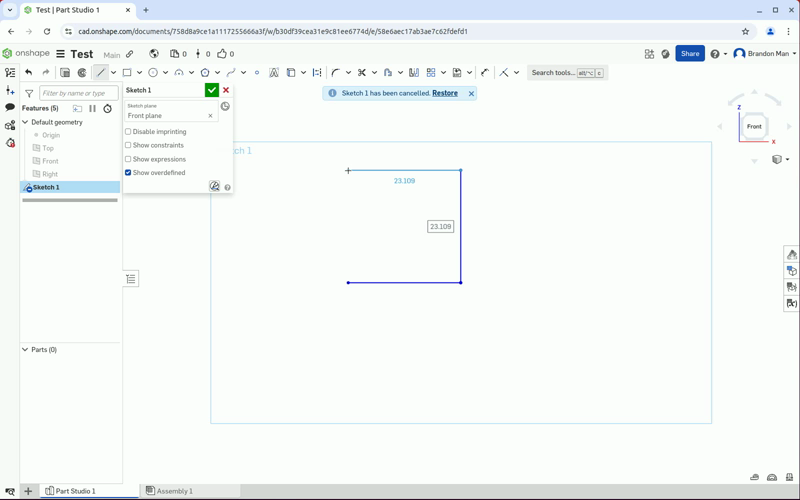
key_up(shift)
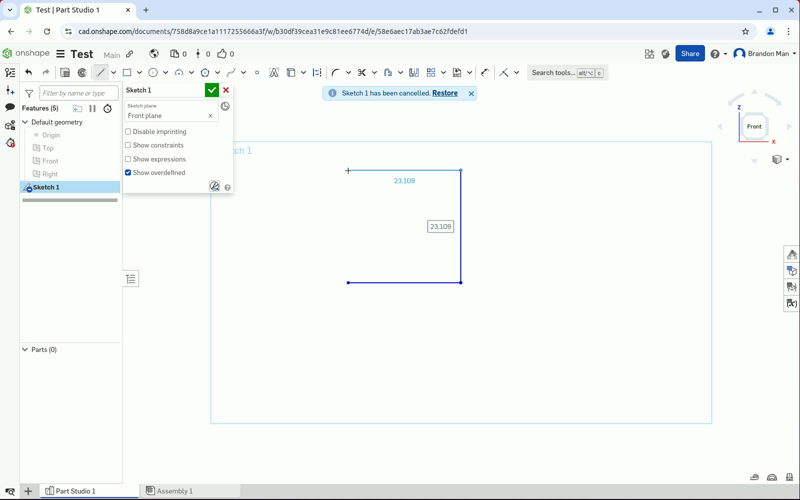
key_down(shift)
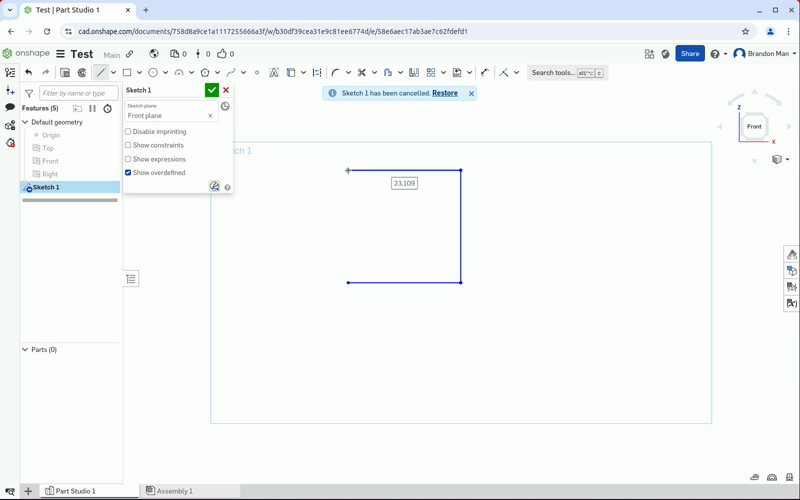
mouse_move(348, 282)
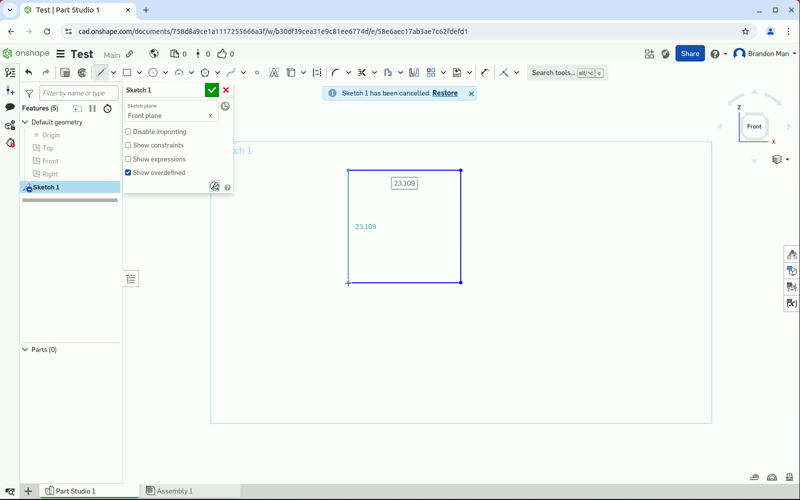
key_up(shift)
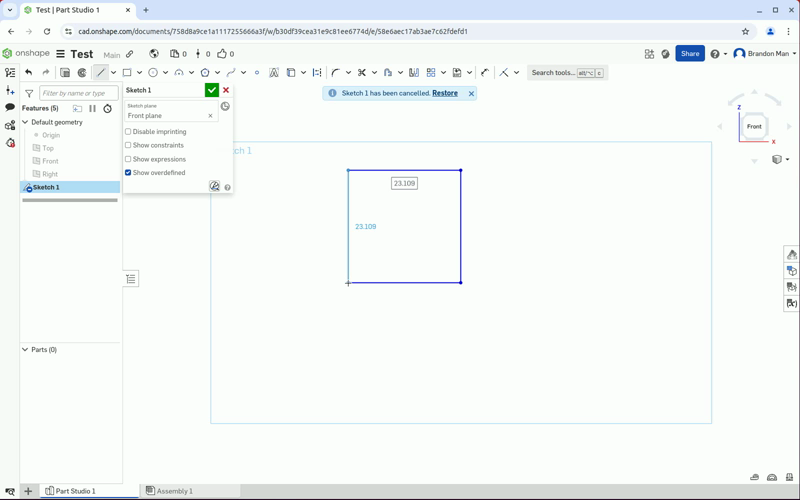
click(348, 282)
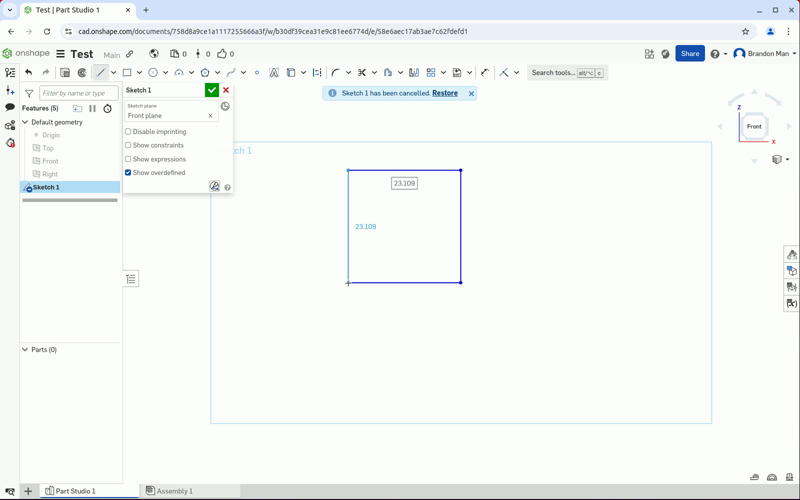
key(esc)
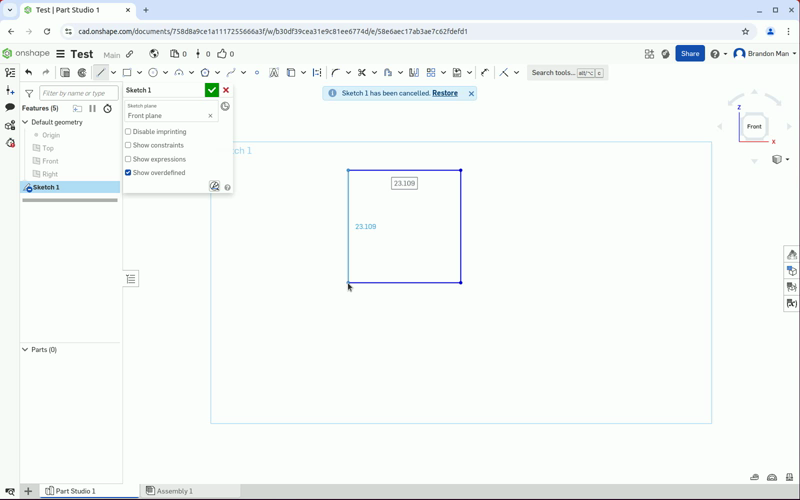
mouse_move(450, 224)
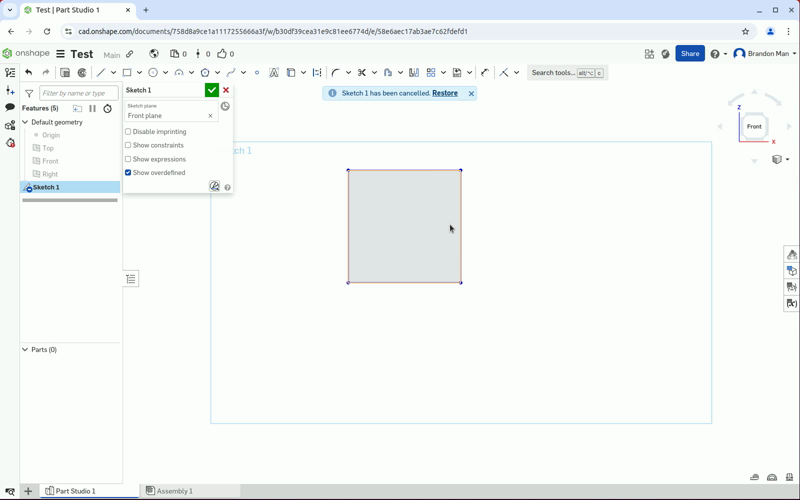
click(450, 224)
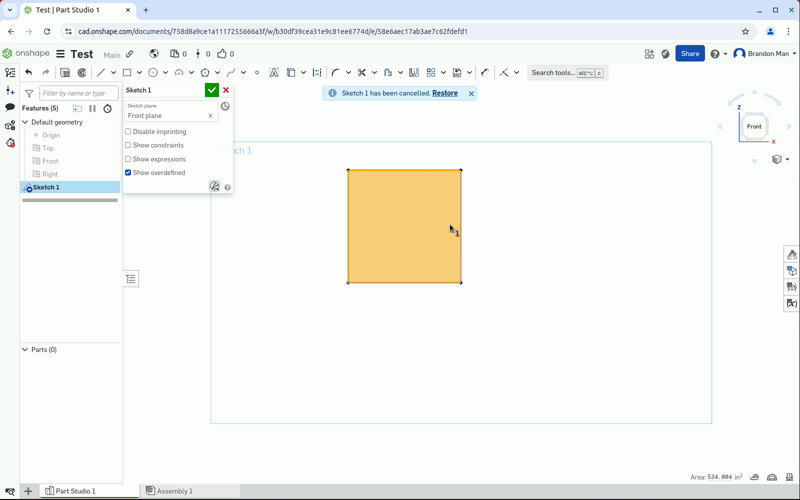
mouse_move(73, 352)
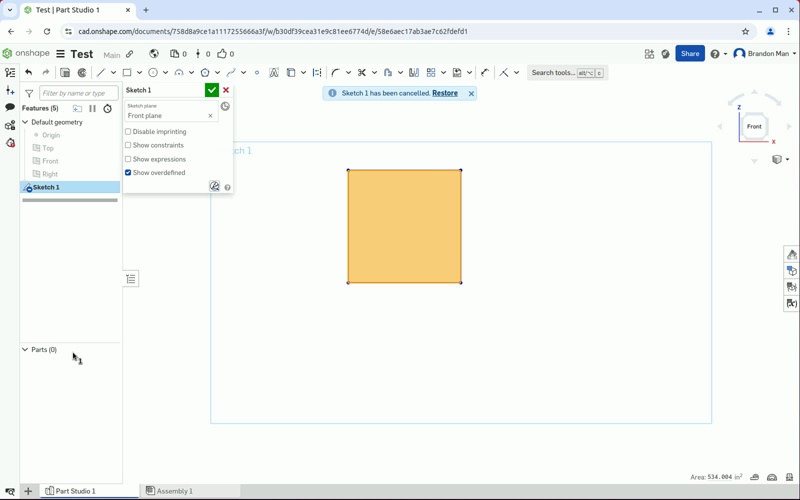
key(shift+y)
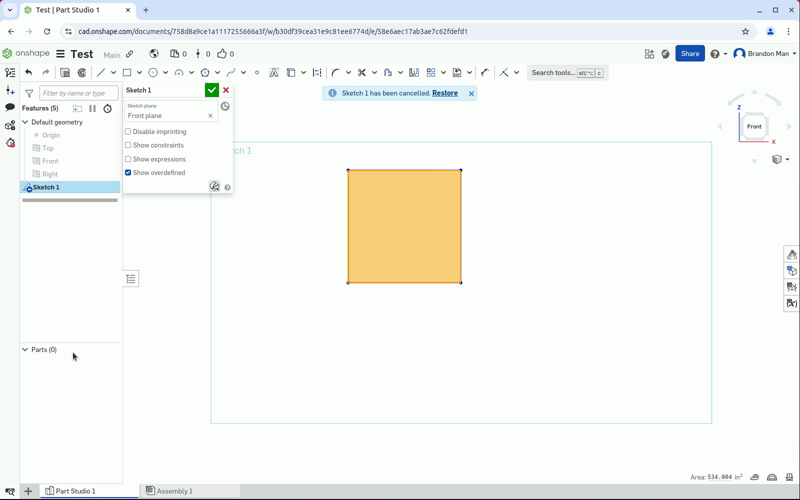
key(shift+e)
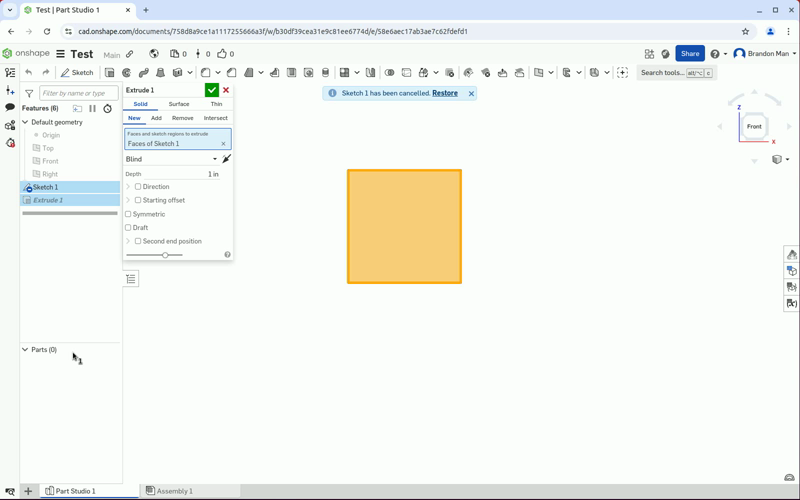
mouse_move(143, 106)
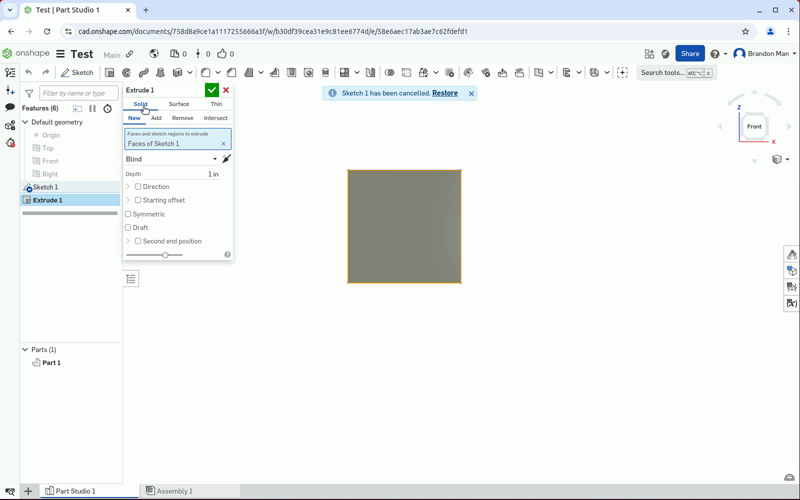
click(143, 106)
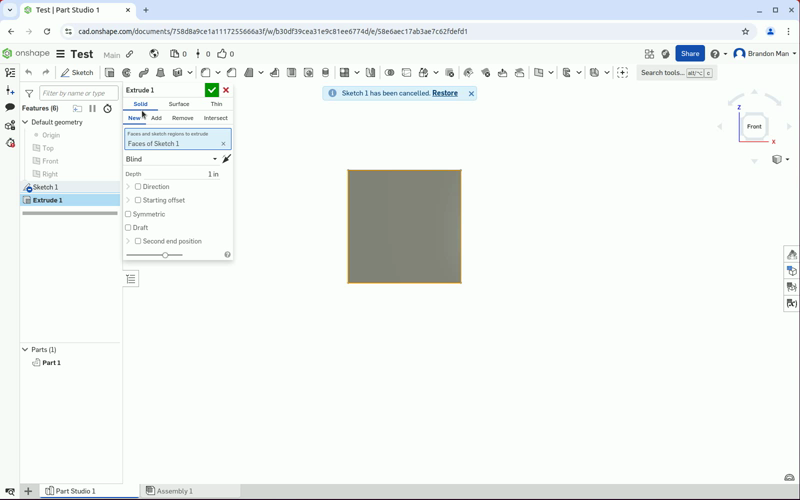
mouse_move(137, 120)
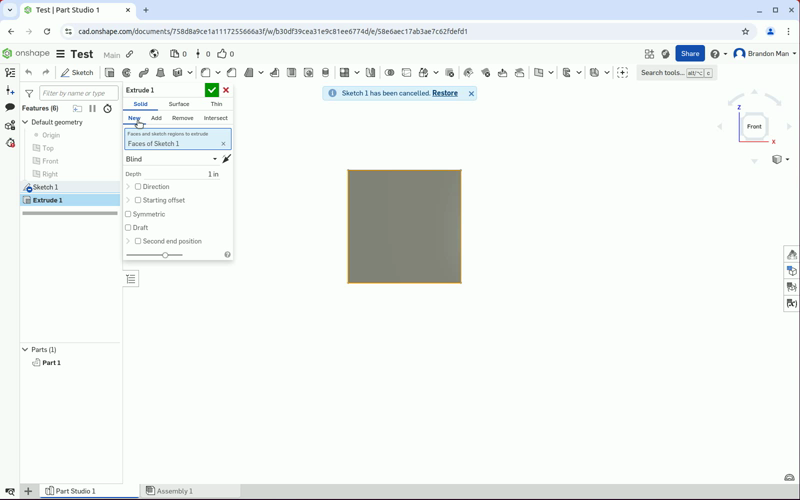
click(137, 120)
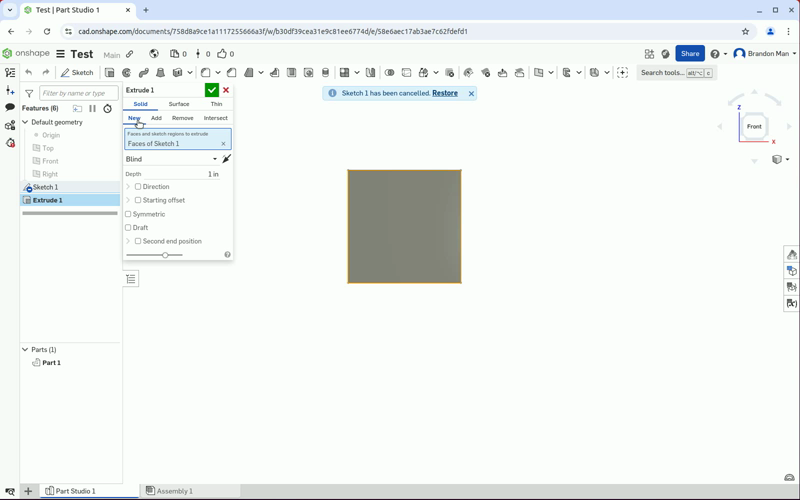
key(tab, 4)
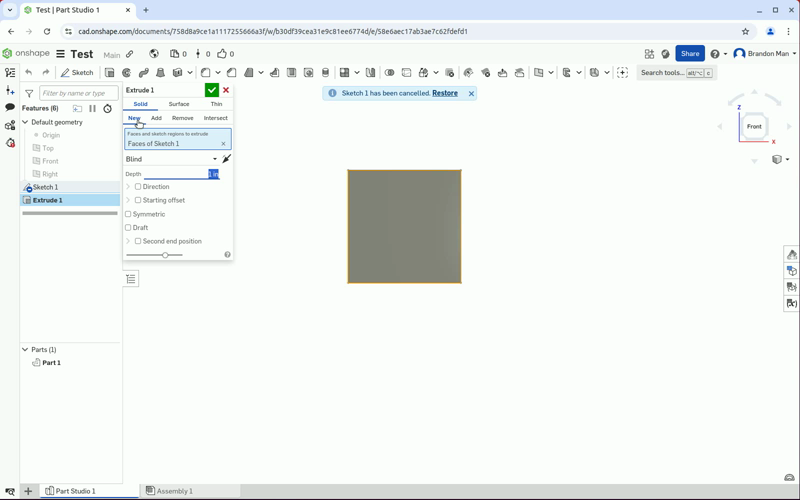
text(11.554)
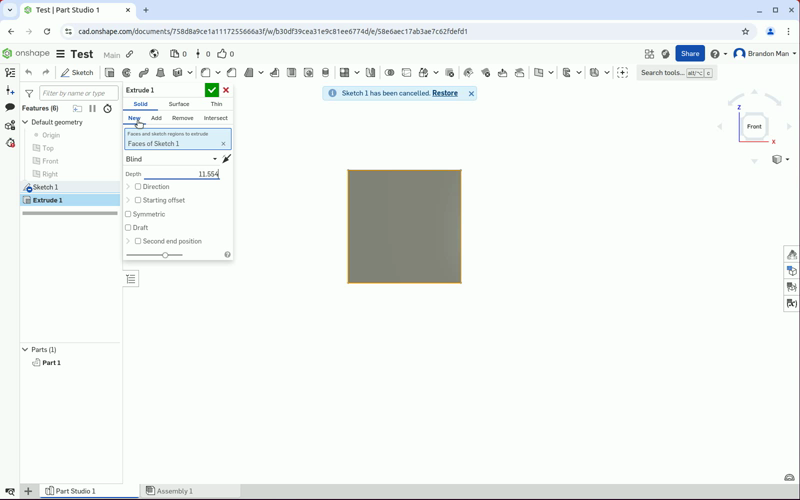
key(enter)
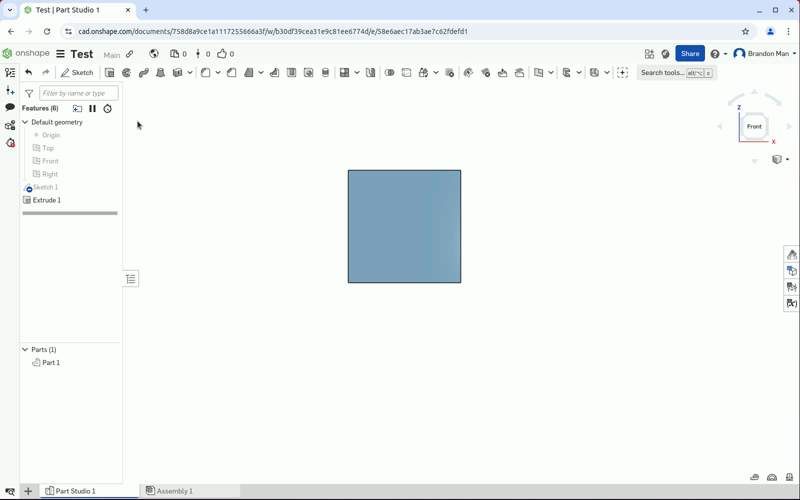
key(shift+h)
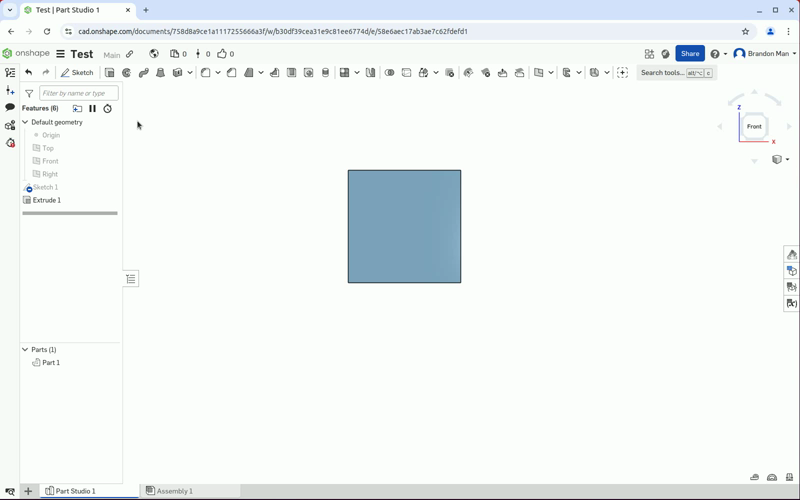
key(shift+h)
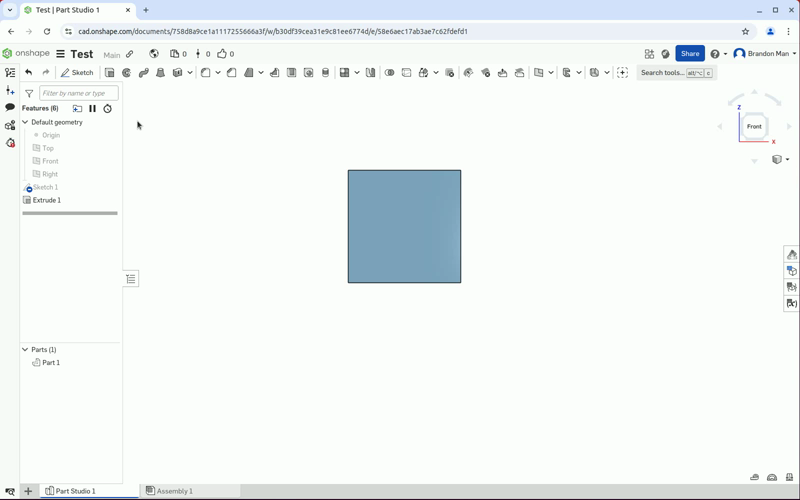
mouse_move(73, 189)
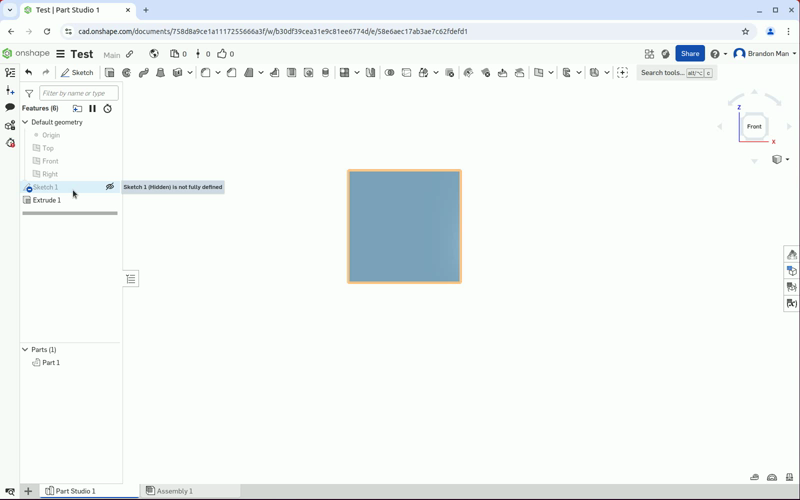
click(73, 189)
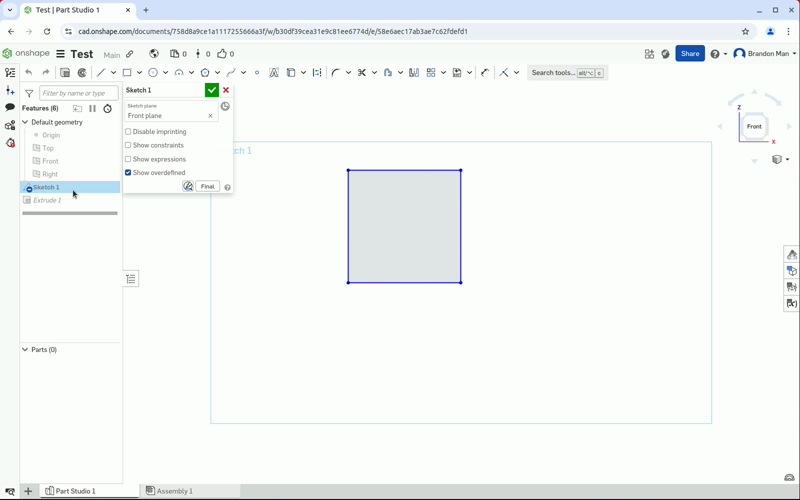
mouse_move(229, 92)
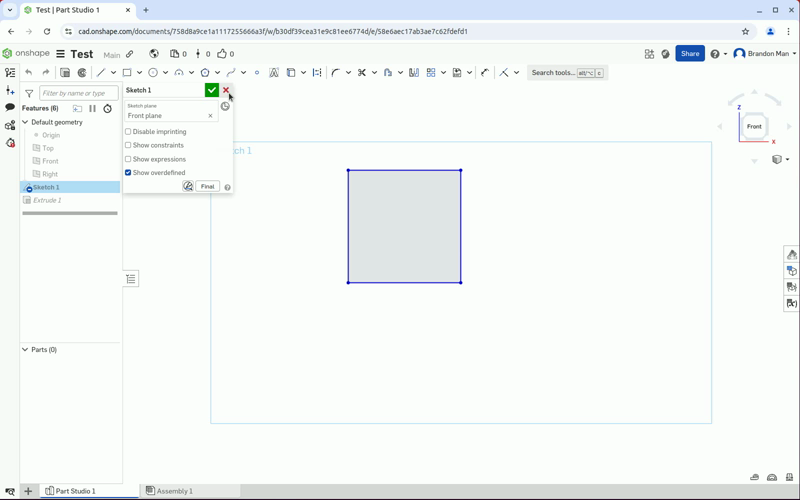
click(229, 92)
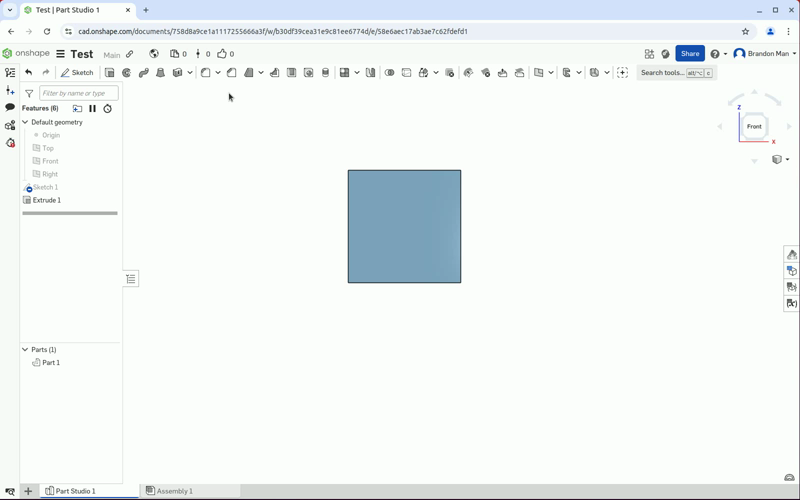
mouse_move(541, 75)
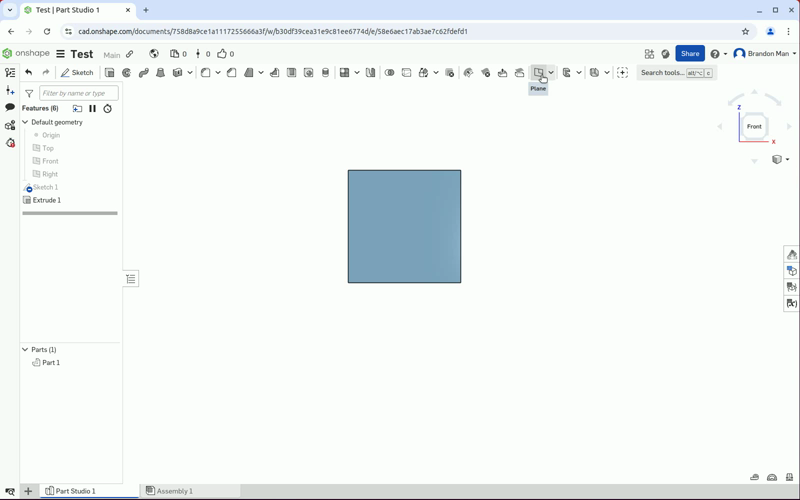
click(541, 75)
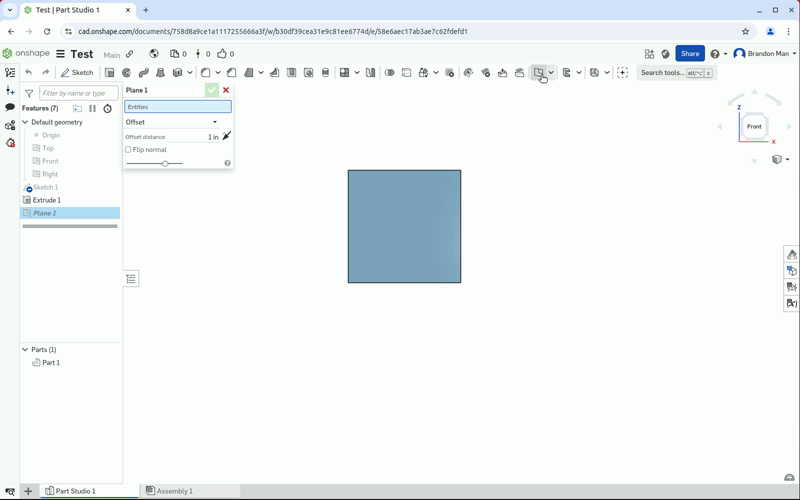
mouse_move(73, 163)
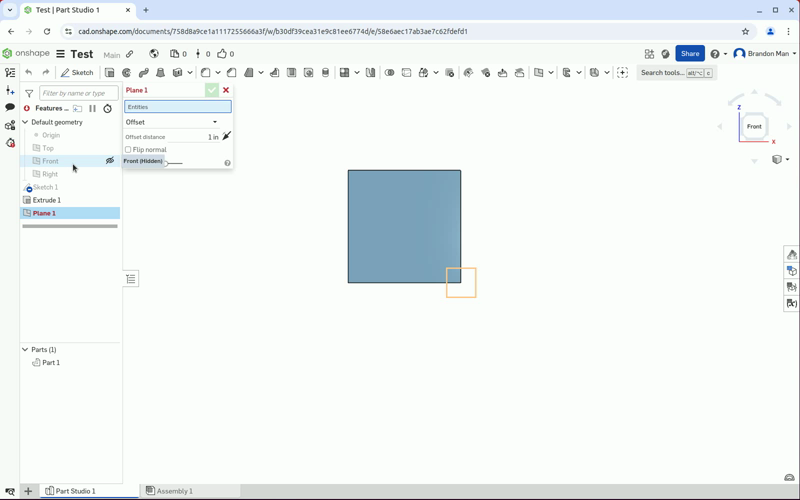
click(73, 163)
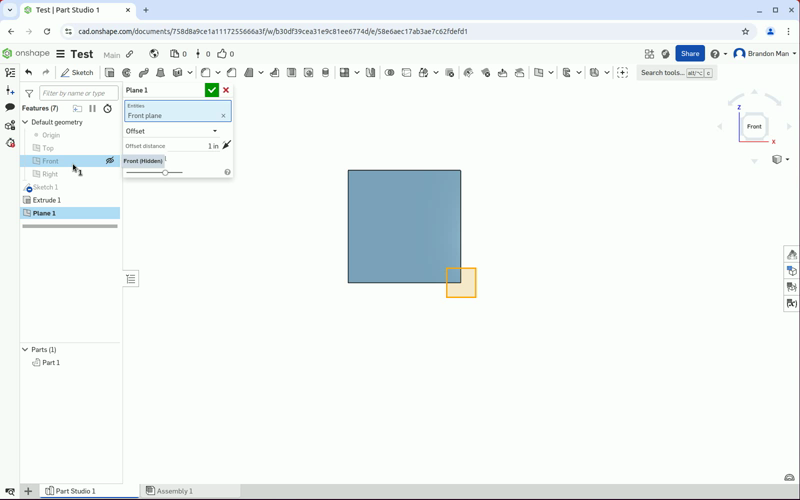
key(tab, 2)
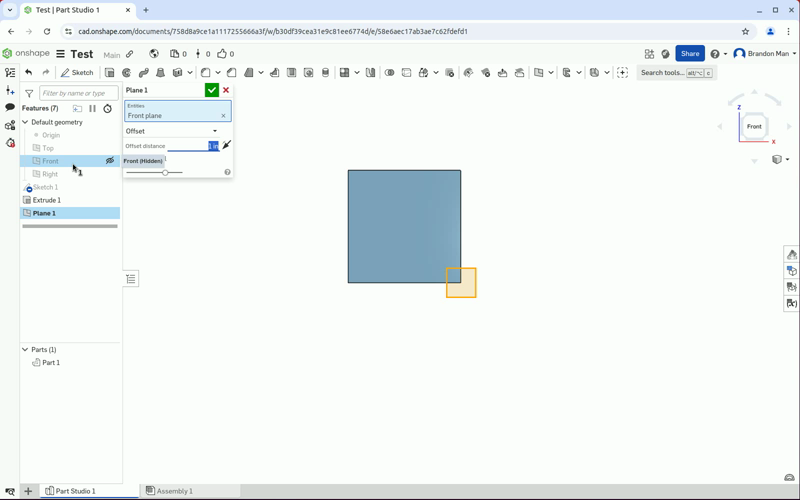
text(11.554)
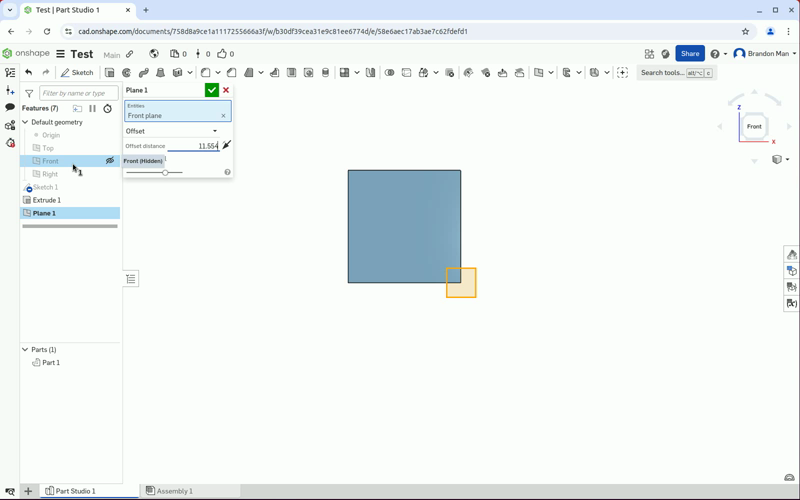
key(enter, 2)
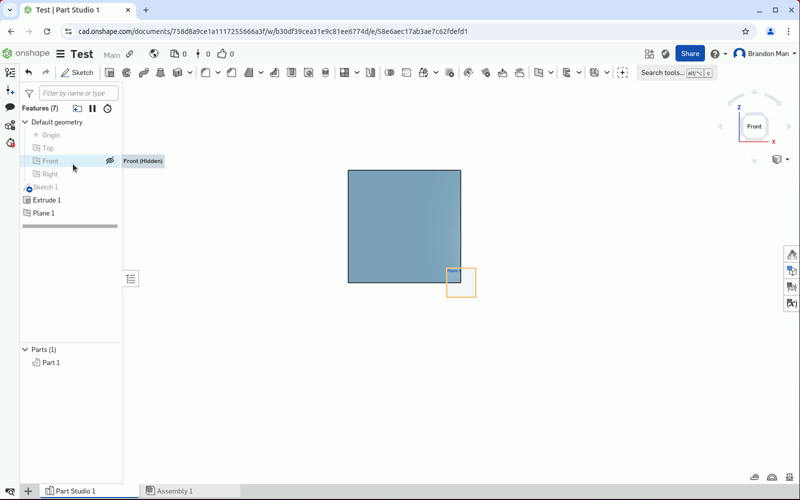
key(shift+s)
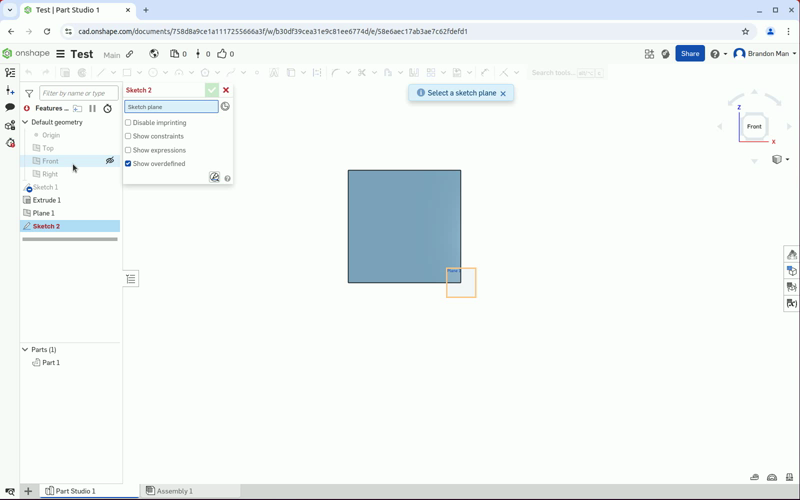
mouse_move(73, 215)
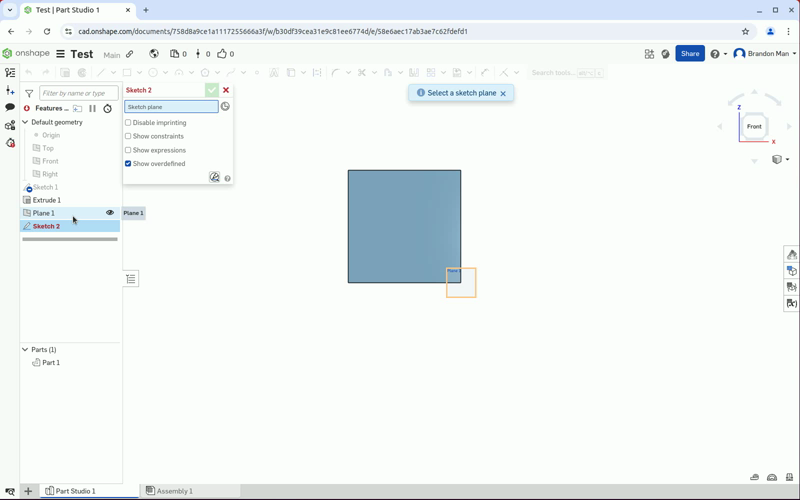
click(73, 215)
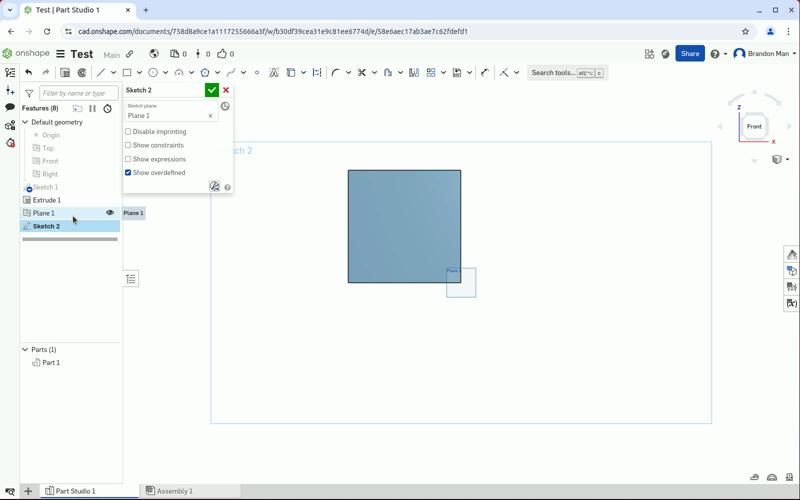
mouse_move(73, 352)
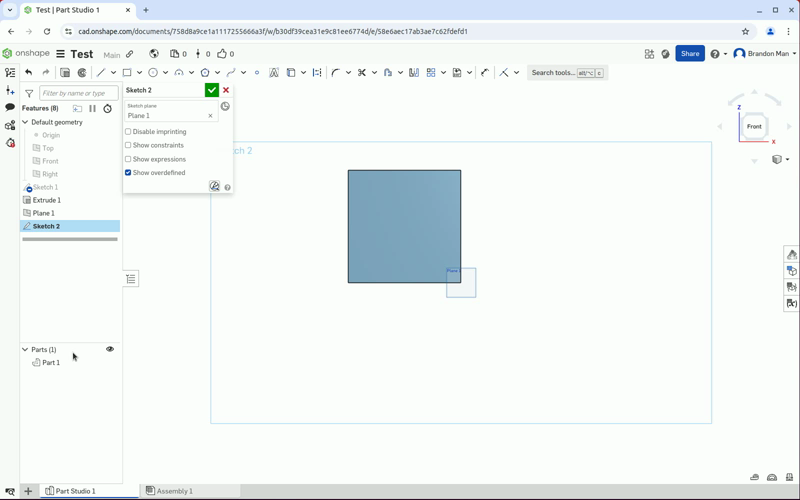
key(y)
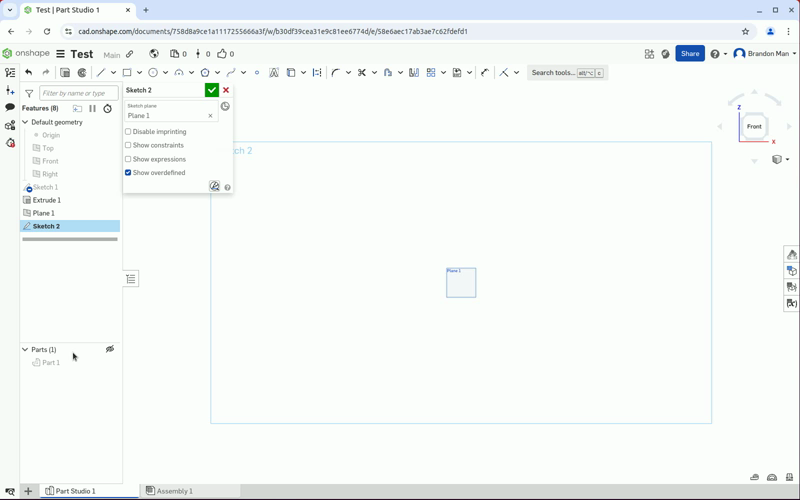
key(l)
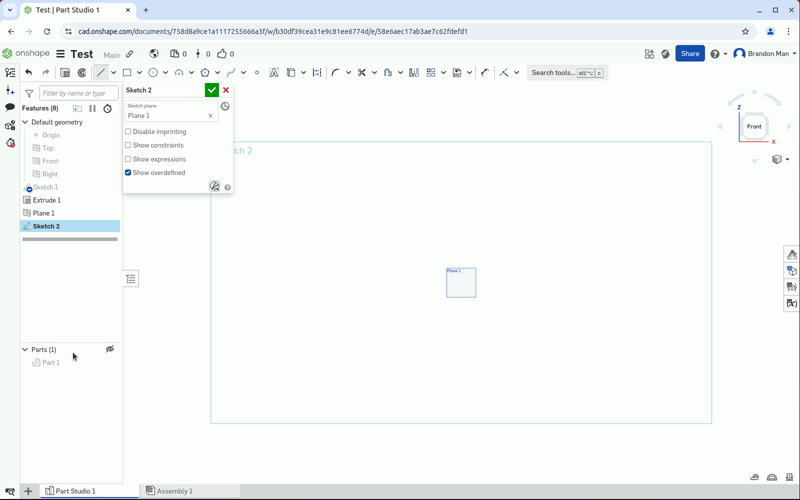
key_down(shift)
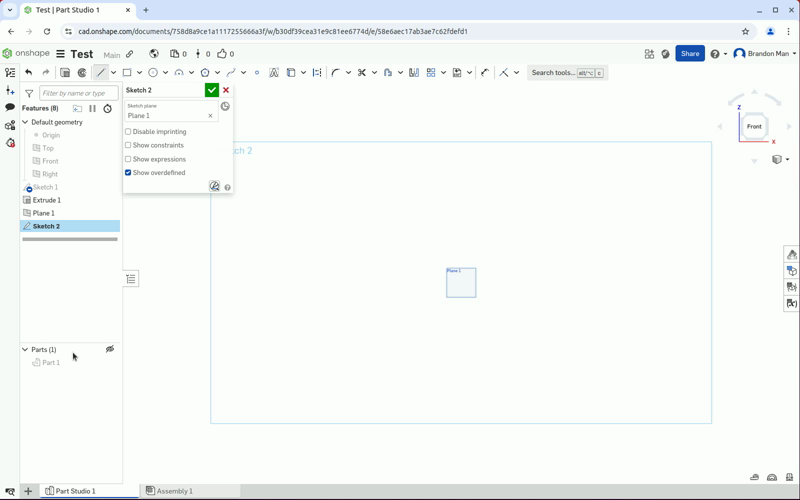
mouse_move(404, 282)
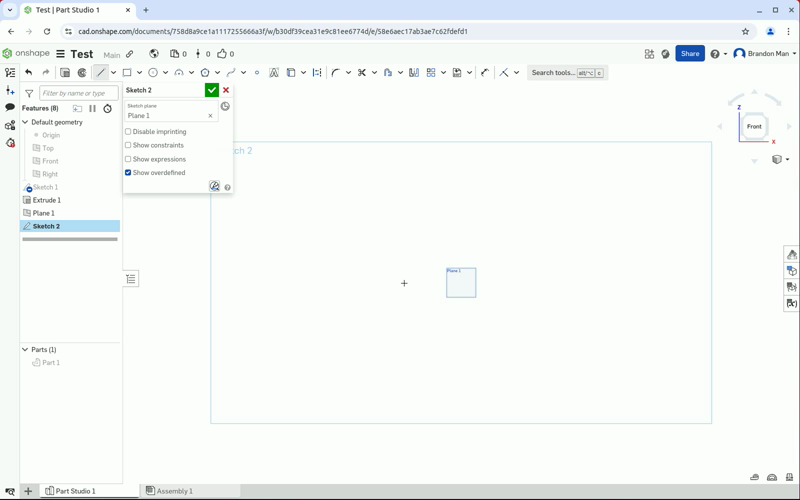
click(404, 282)
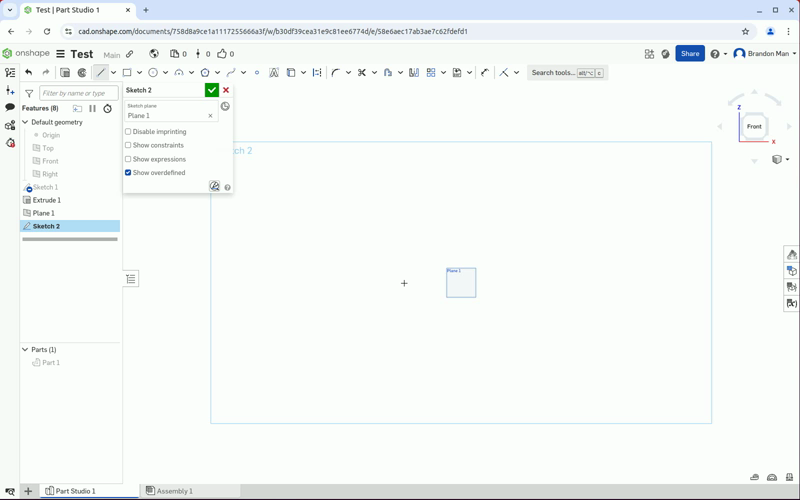
key_up(shift)
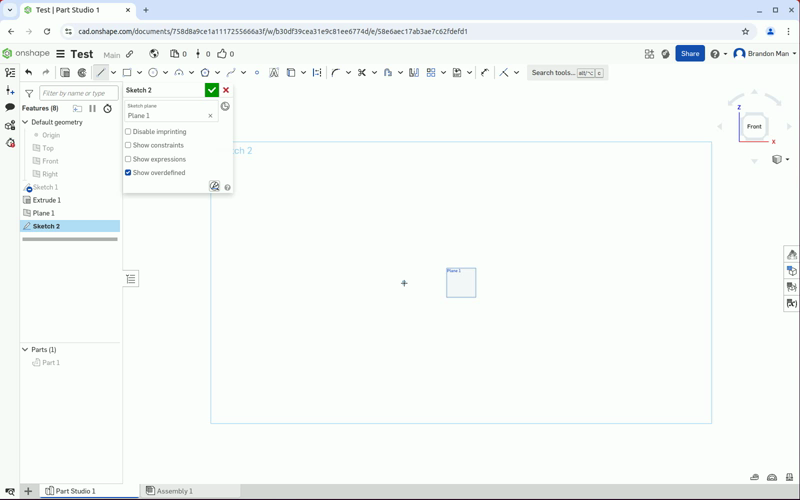
key_down(shift)
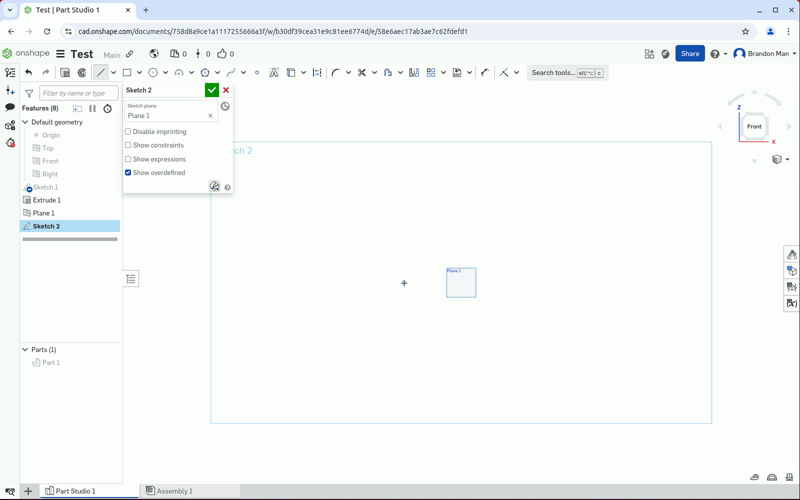
mouse_move(434, 282)
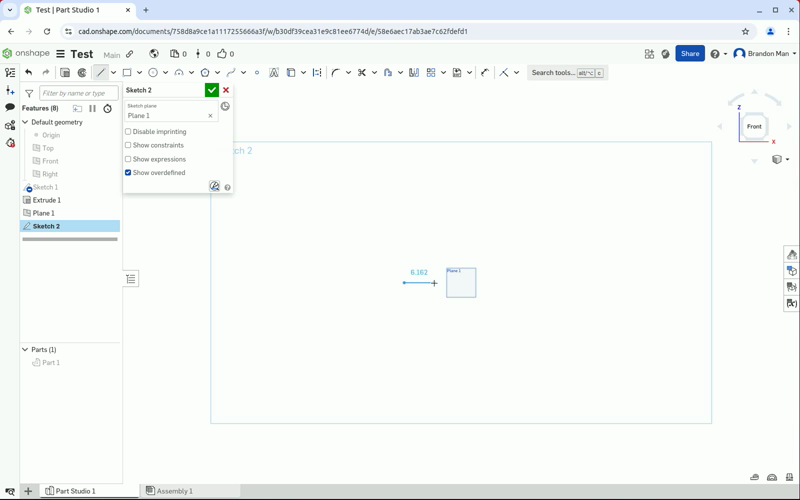
mouse_move(461, 282)
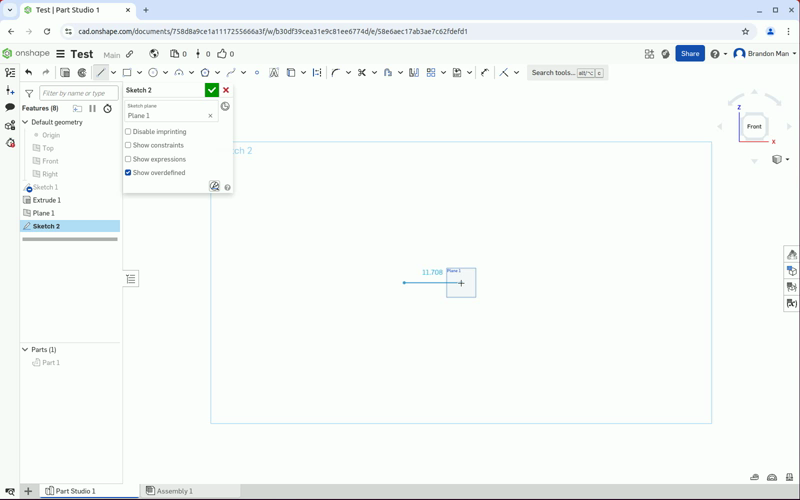
click(461, 282)
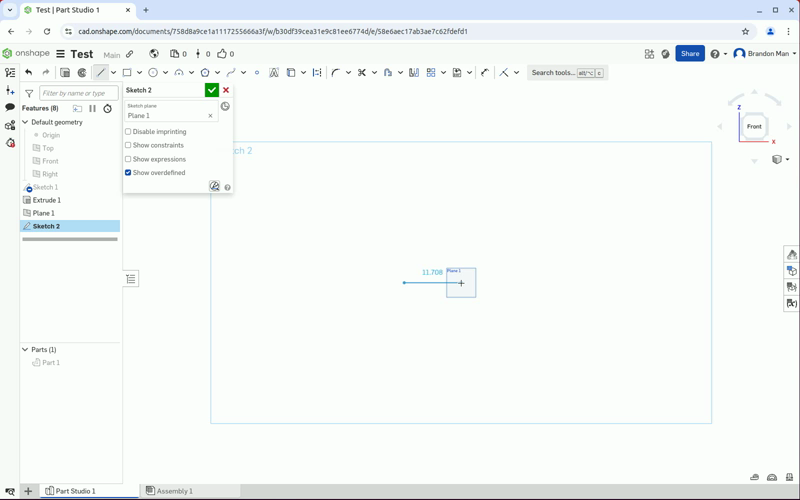
key_up(shift)
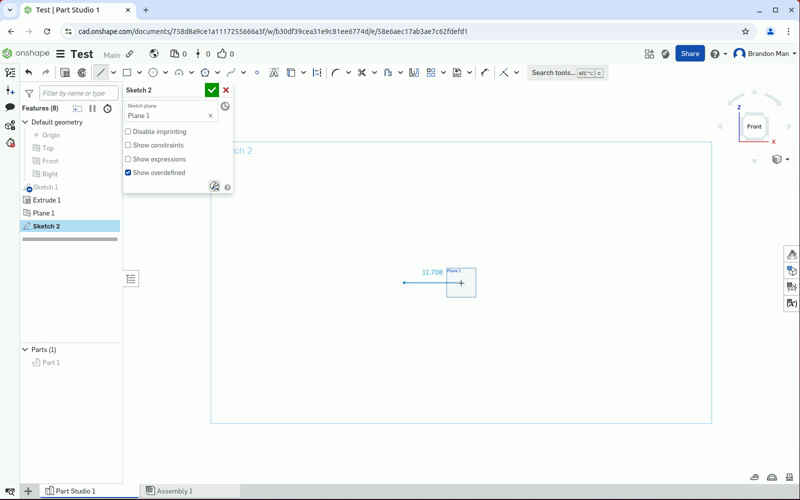
key_down(shift)
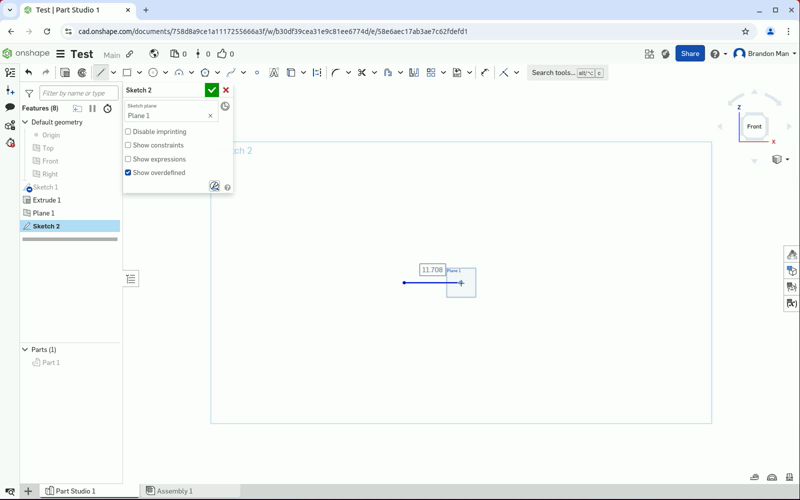
mouse_move(491, 282)
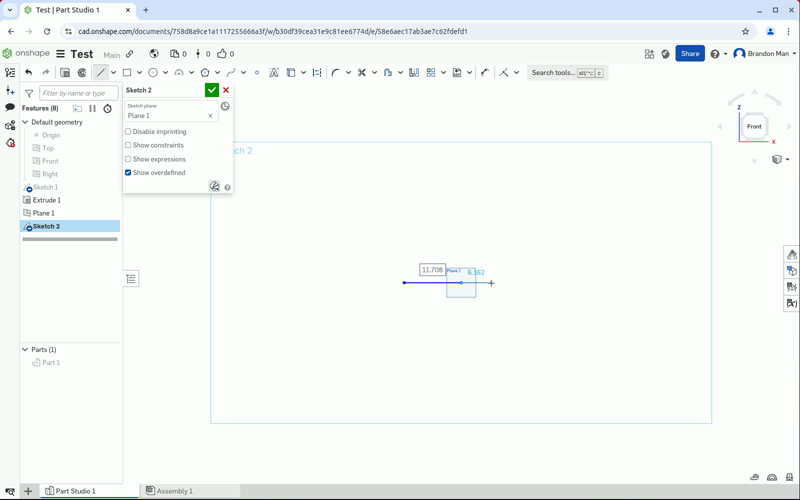
mouse_move(461, 226)
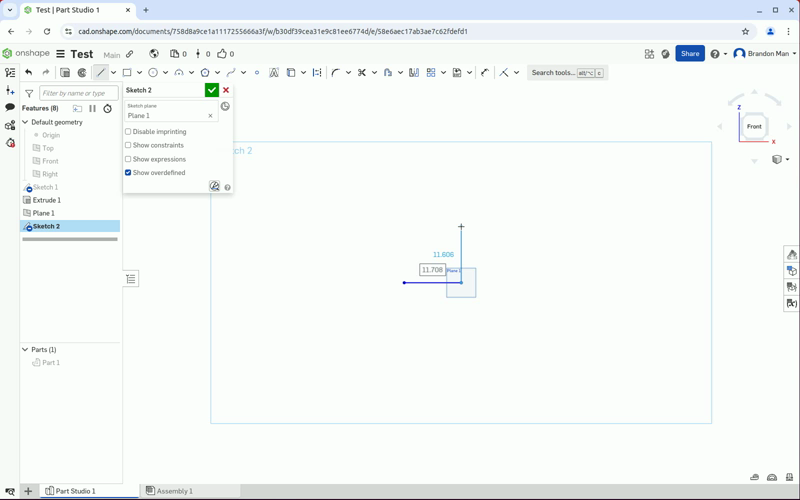
click(461, 226)
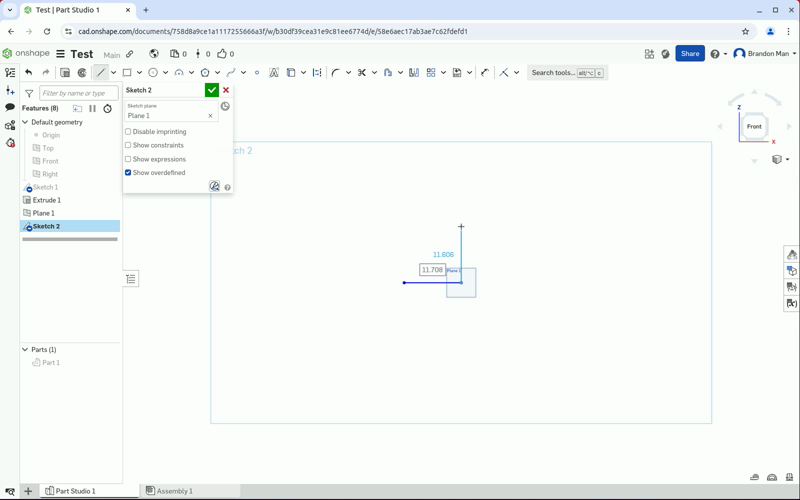
key_up(shift)
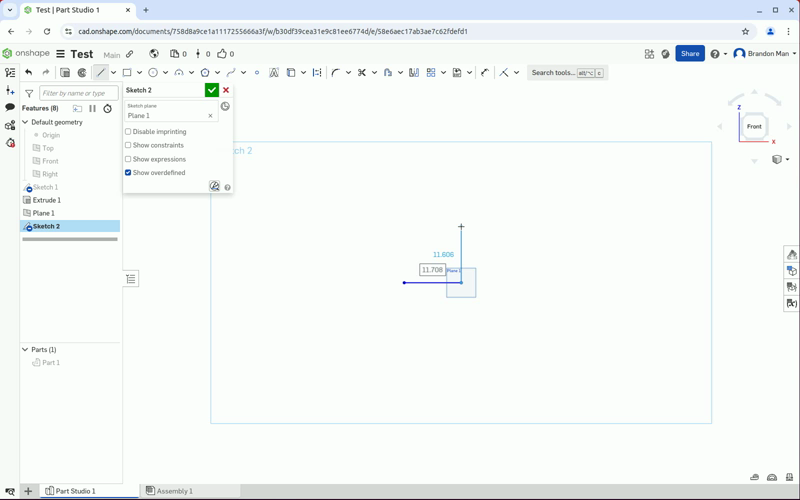
key_down(shift)
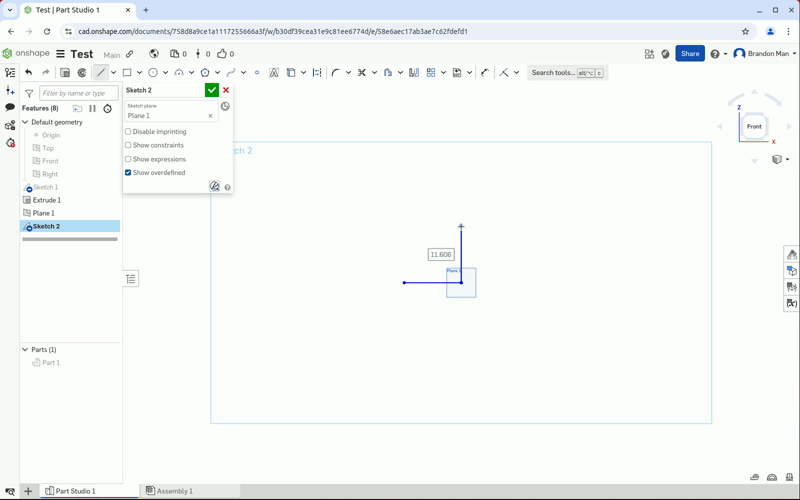
mouse_move(491, 226)
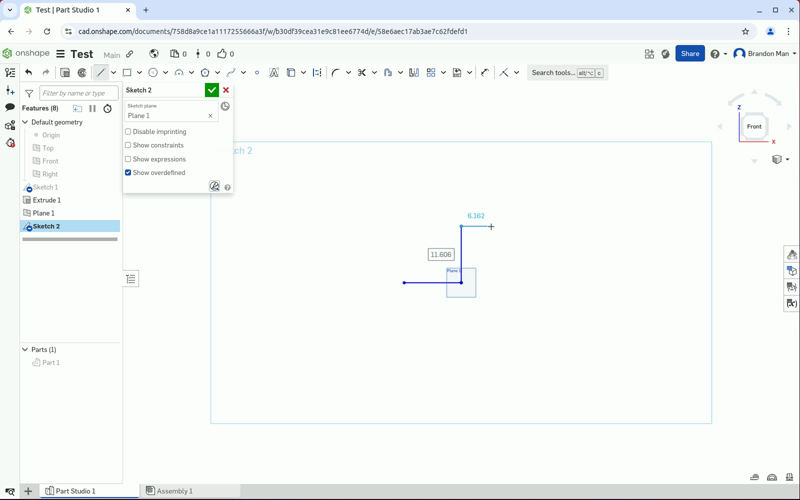
mouse_move(404, 226)
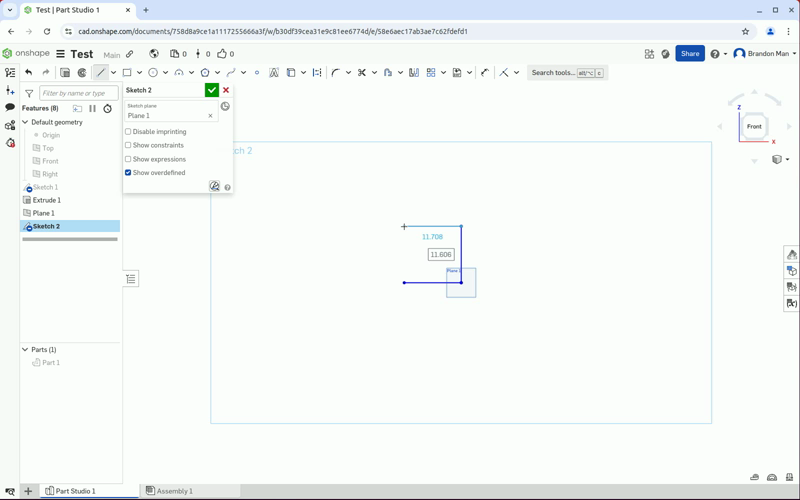
click(404, 226)
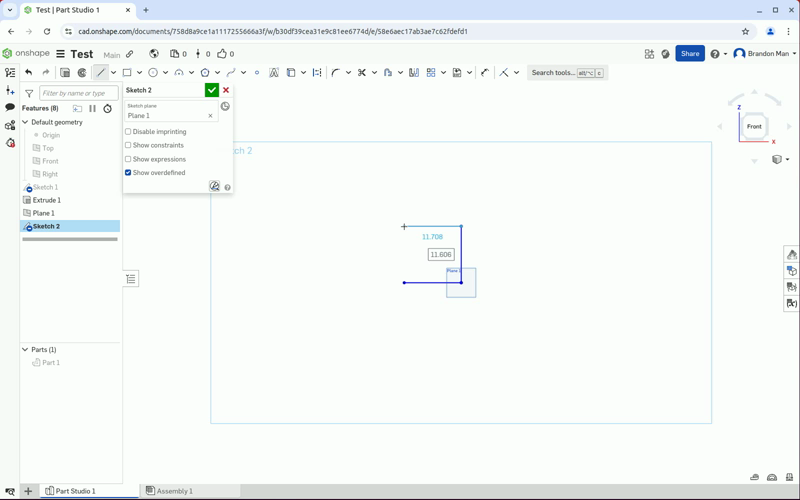
key_up(shift)
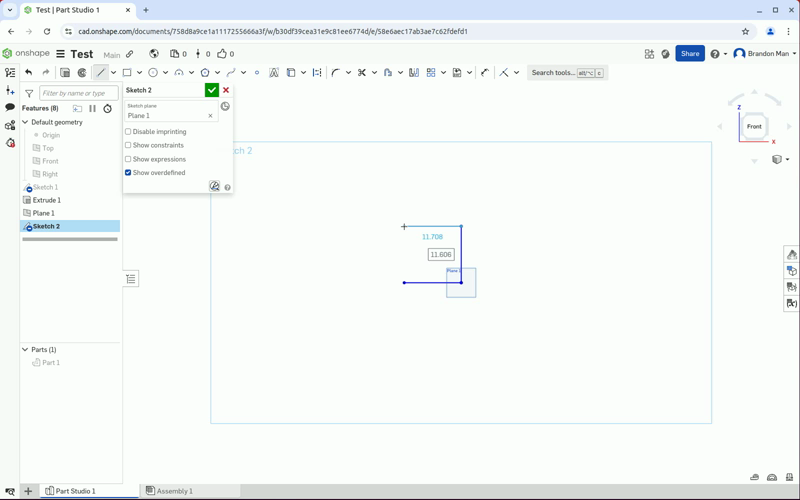
mouse_move(434, 226)
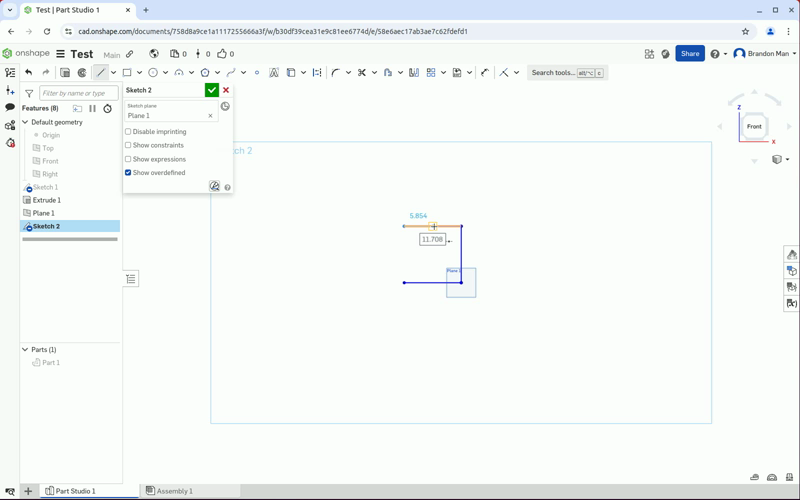
key_down(shift)
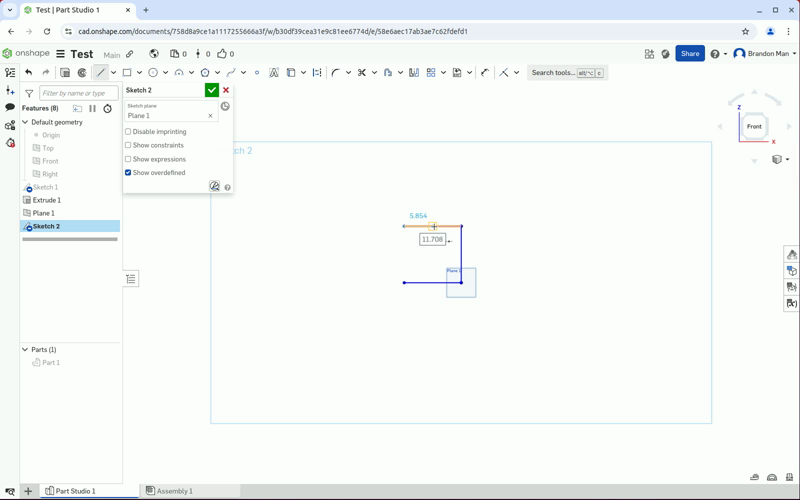
mouse_move(404, 282)
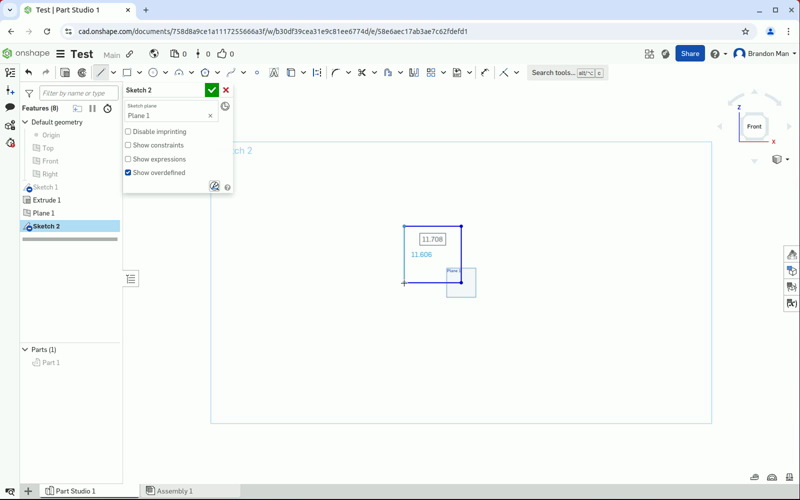
key_up(shift)
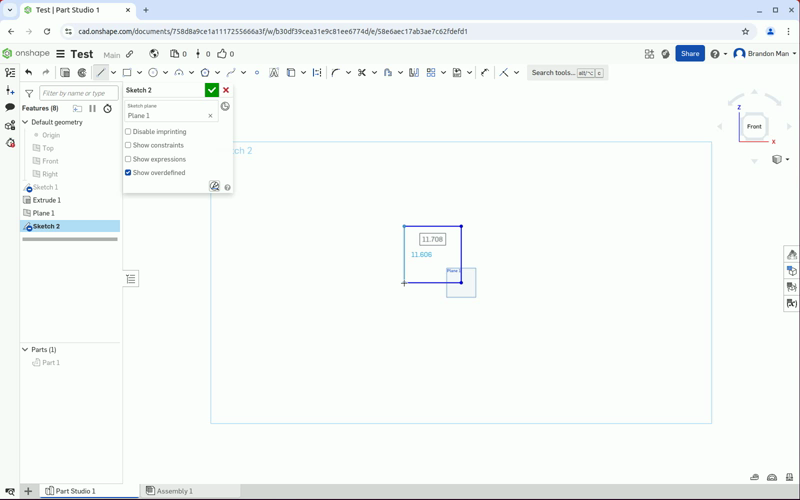
click(404, 282)
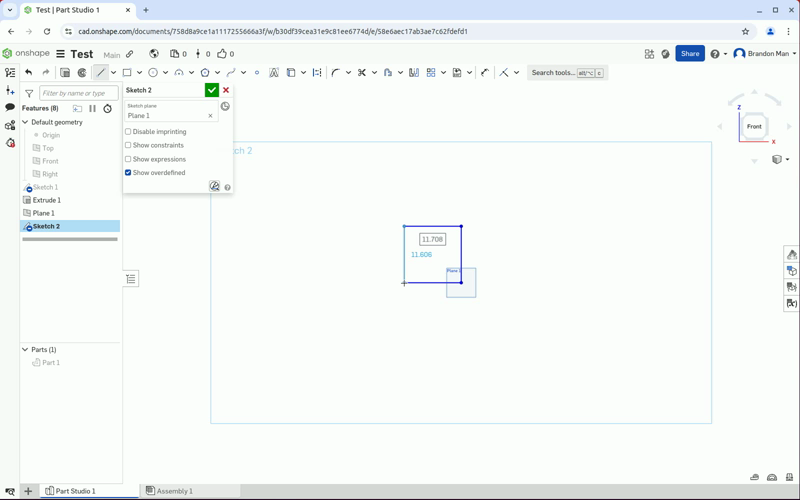
key(esc)
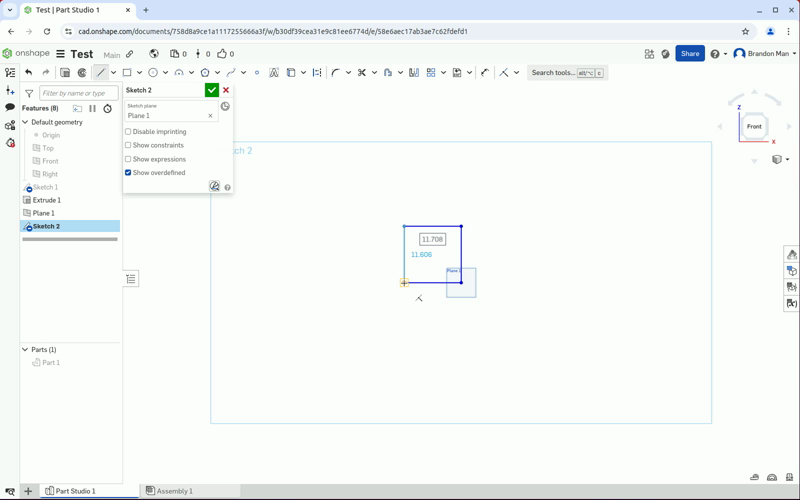
mouse_move(449, 236)
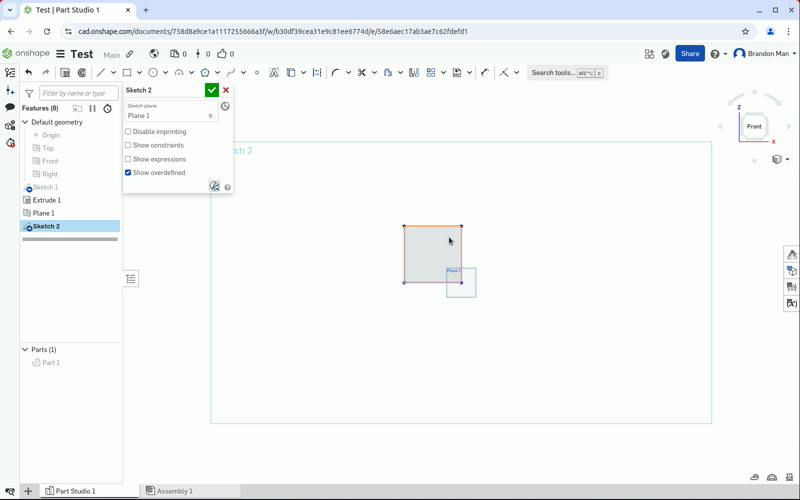
click(449, 236)
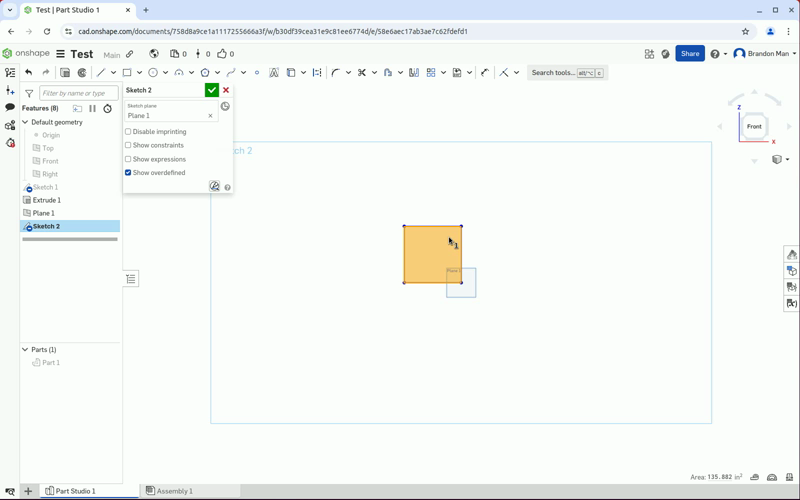
mouse_move(73, 352)
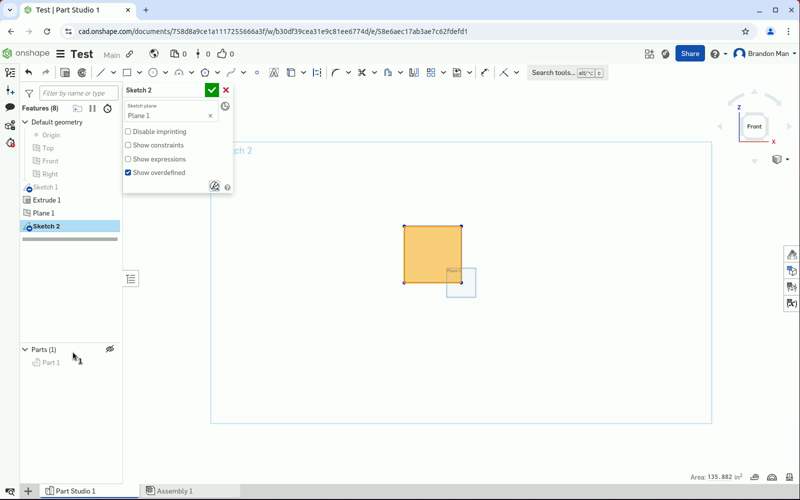
key(shift+y)
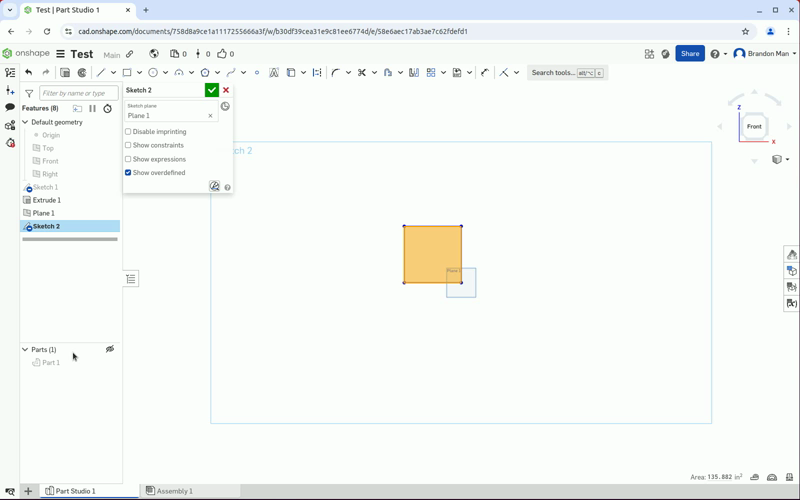
key(shift+e)
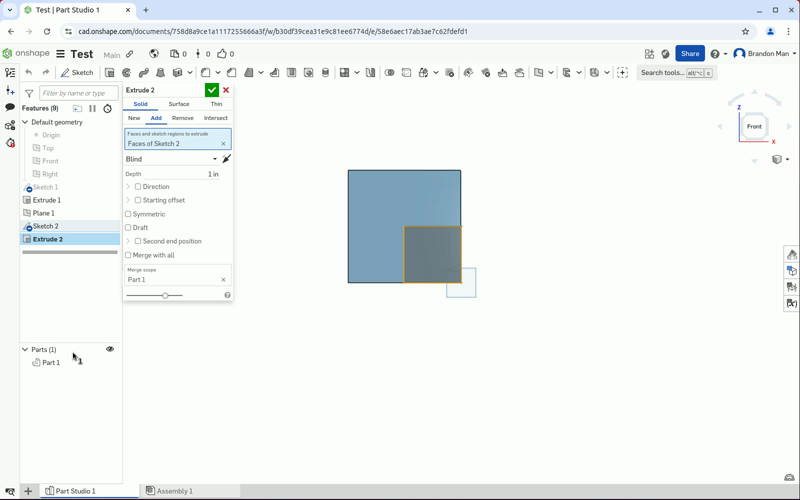
mouse_move(143, 106)
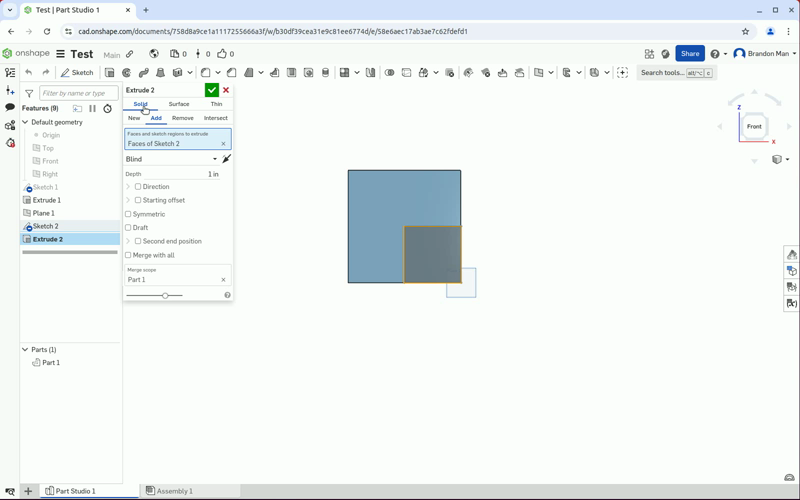
click(143, 106)
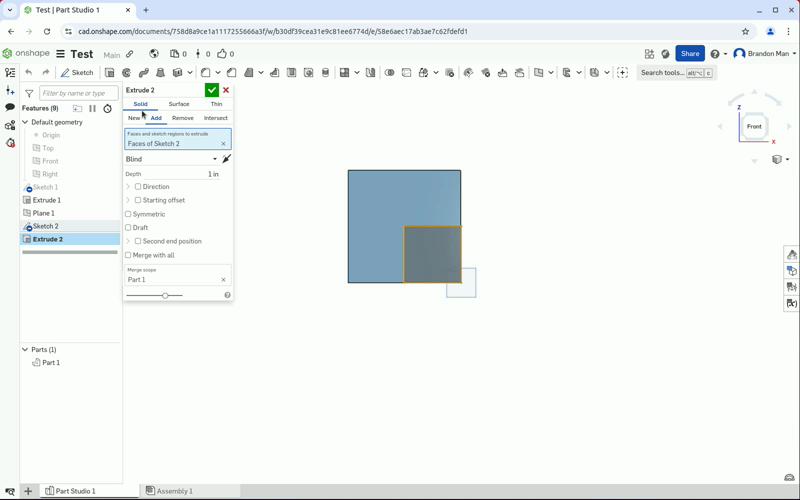
mouse_move(137, 120)
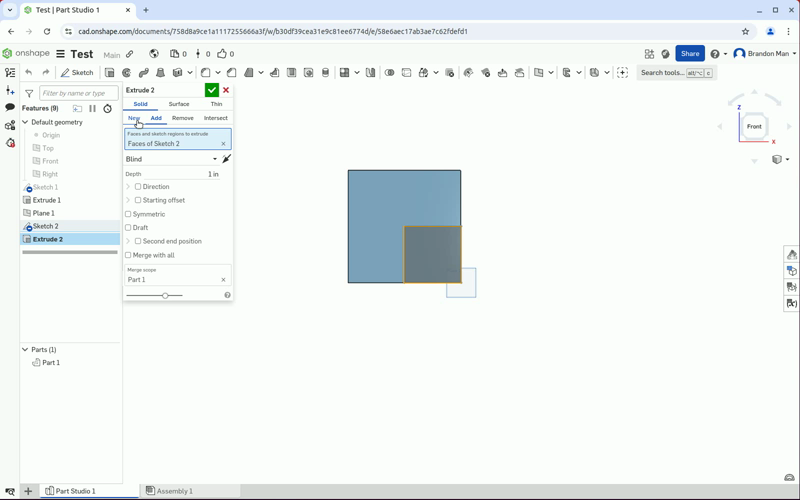
click(137, 120)
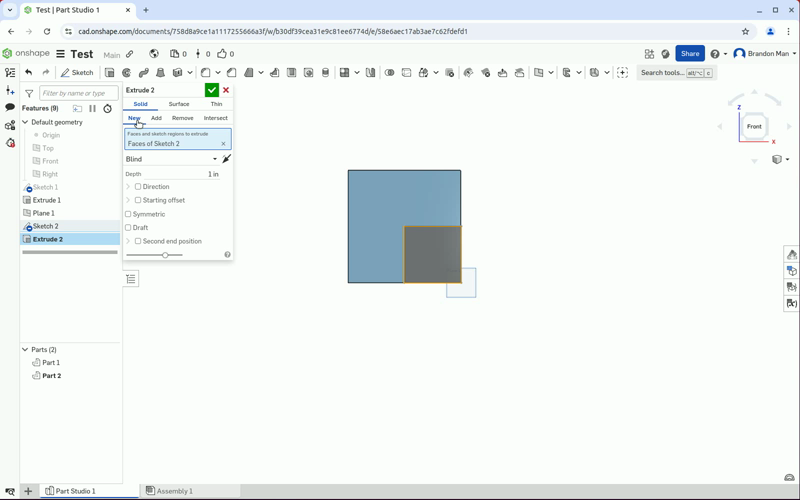
key(tab, 4)
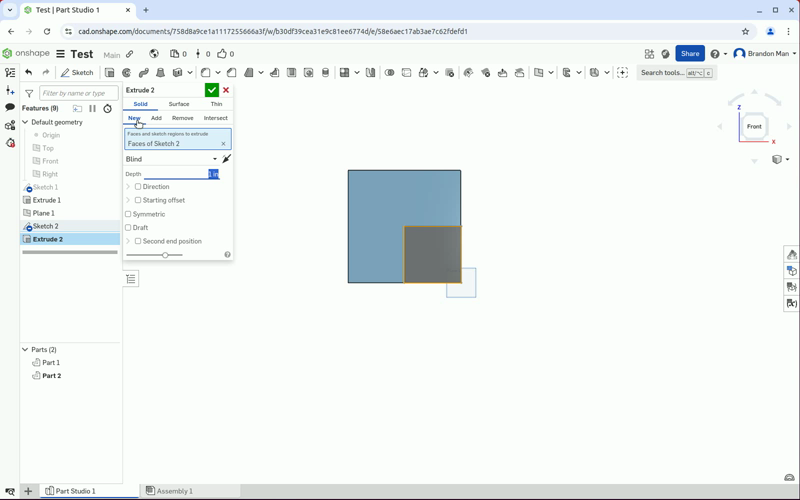
text(11.554)
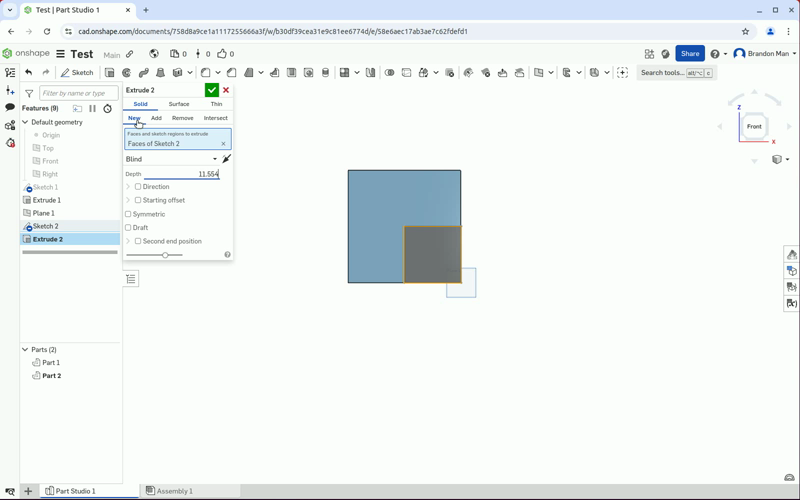
key(enter)
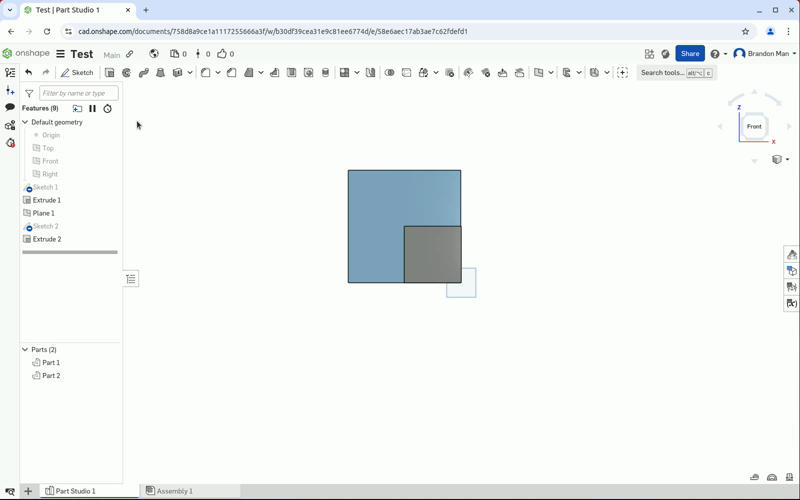
key(shift+h)
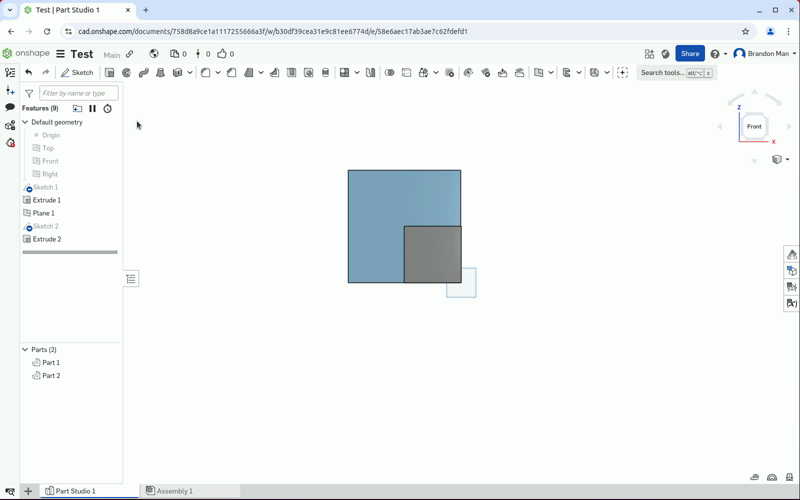
key(shift+h)
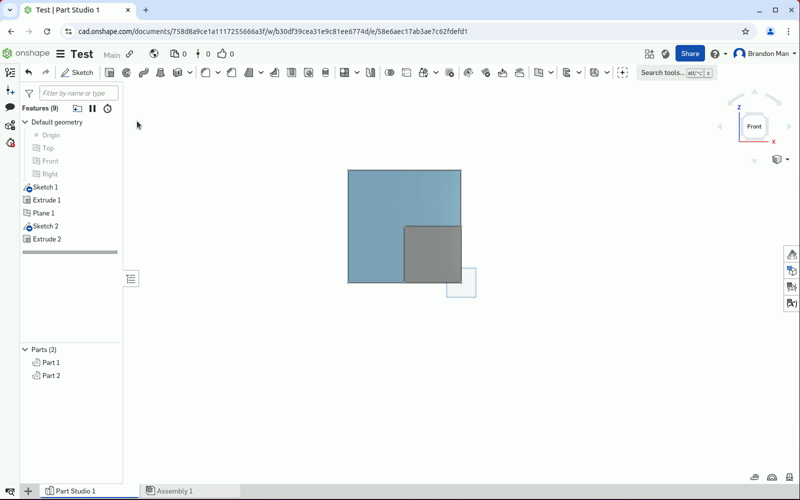
key(shift+7)
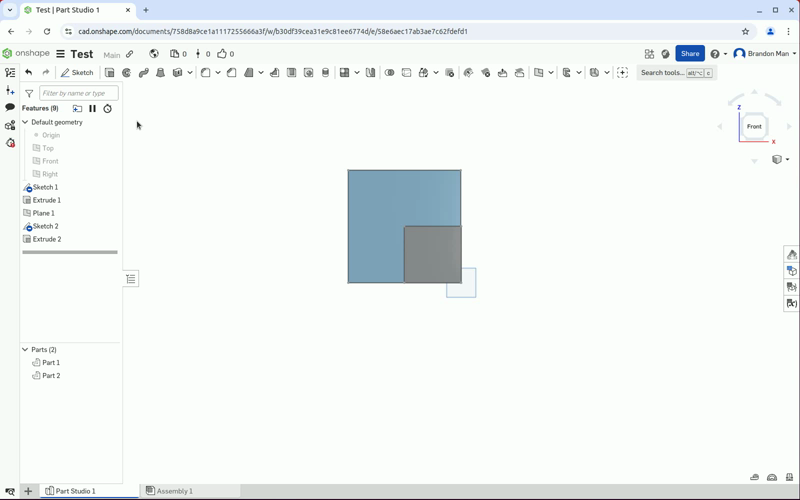
key(left, 2)
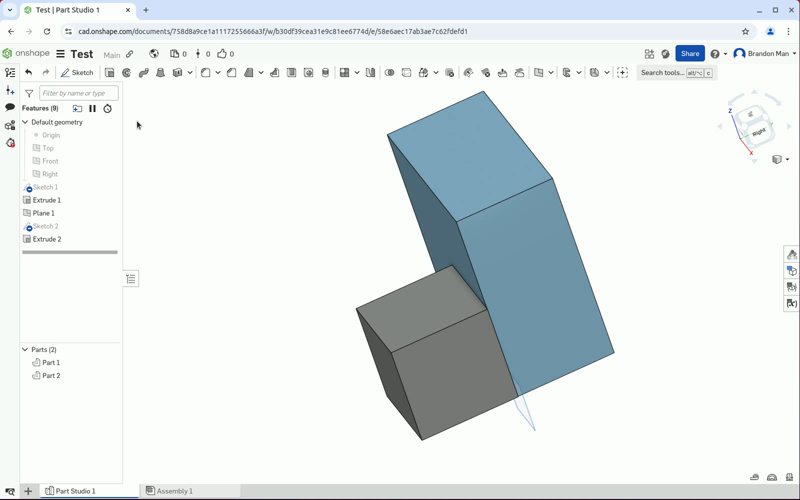
key(down, 2)
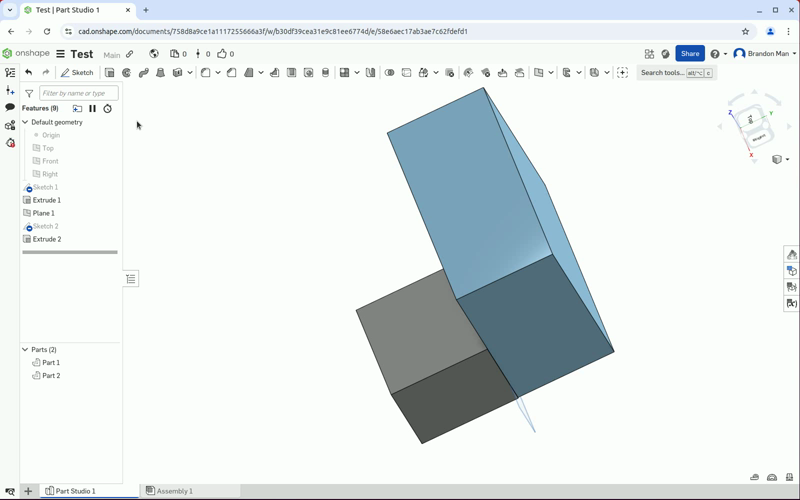
key(up, 2)
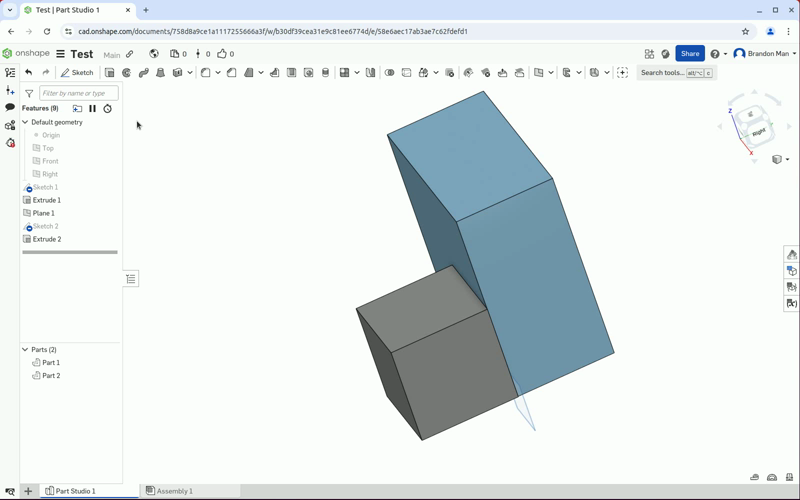
key(right, 2)
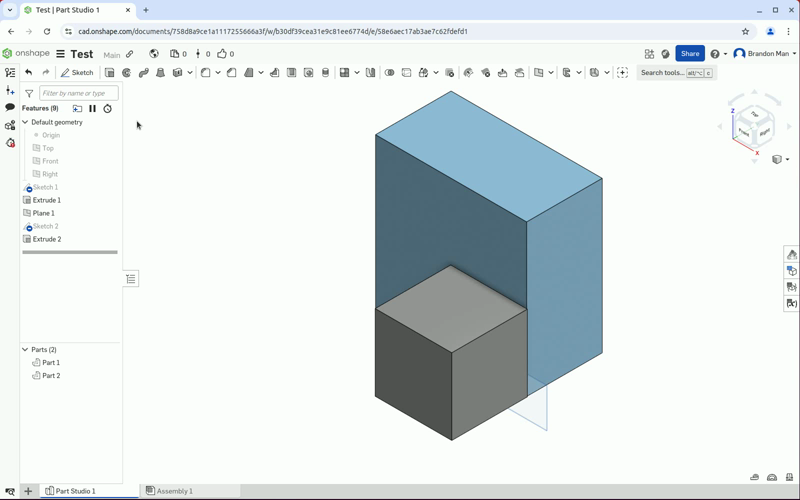
mouse_move(73, 189)
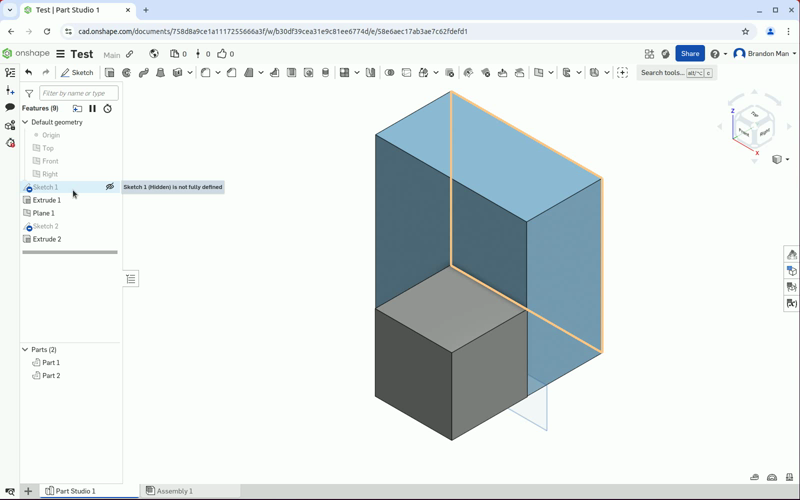
click(73, 189)